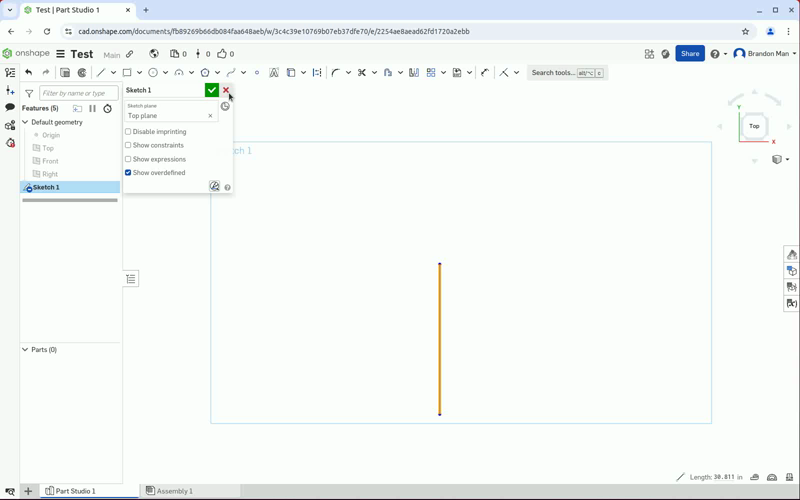
key(shift+h)
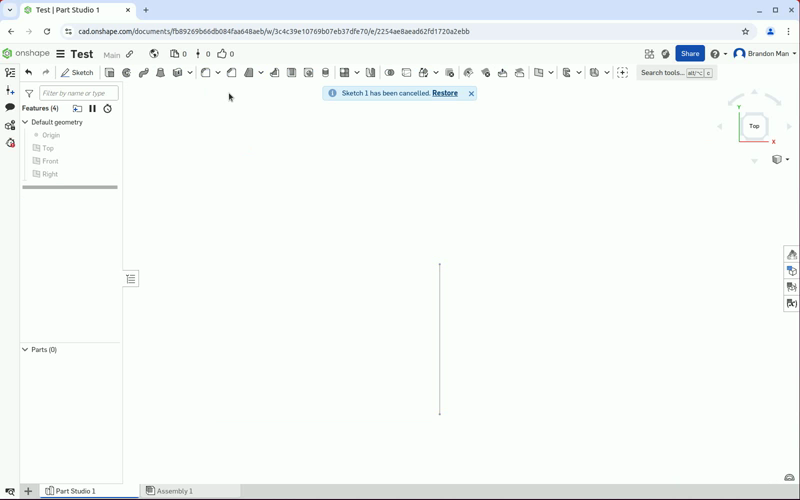
mouse_move(73, 352)
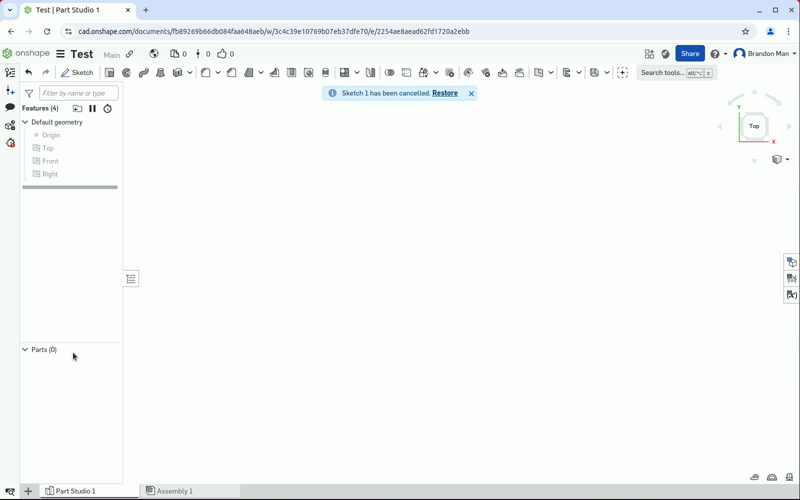
key(y)
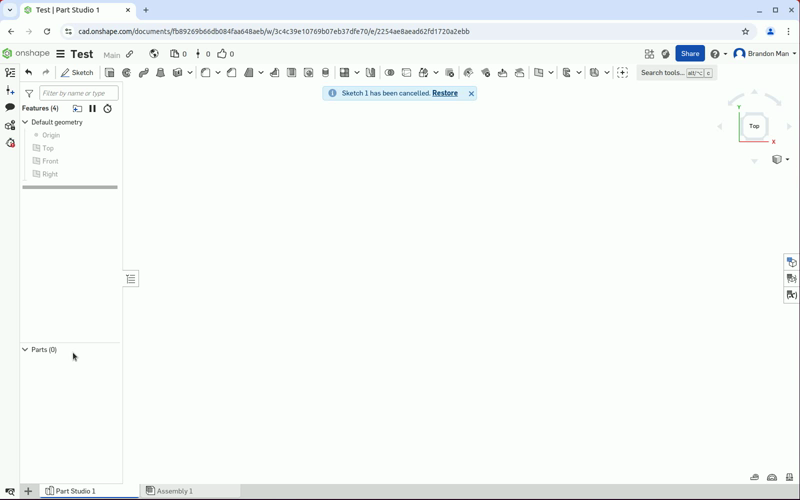
key(shift+p)
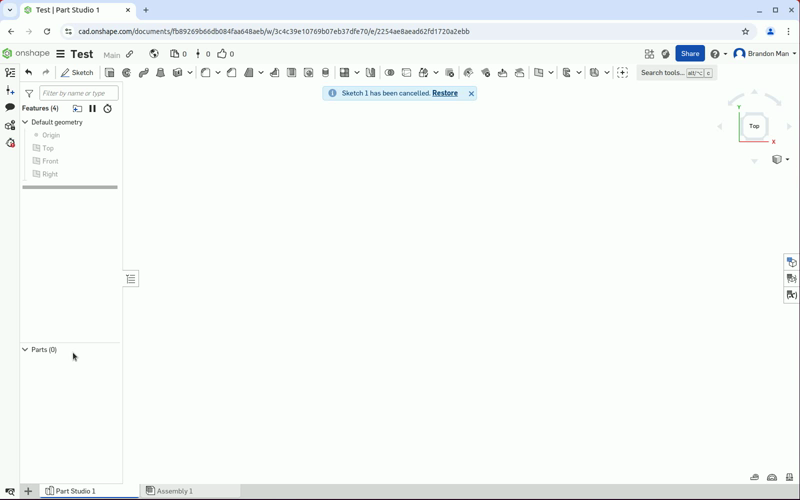
key(space)
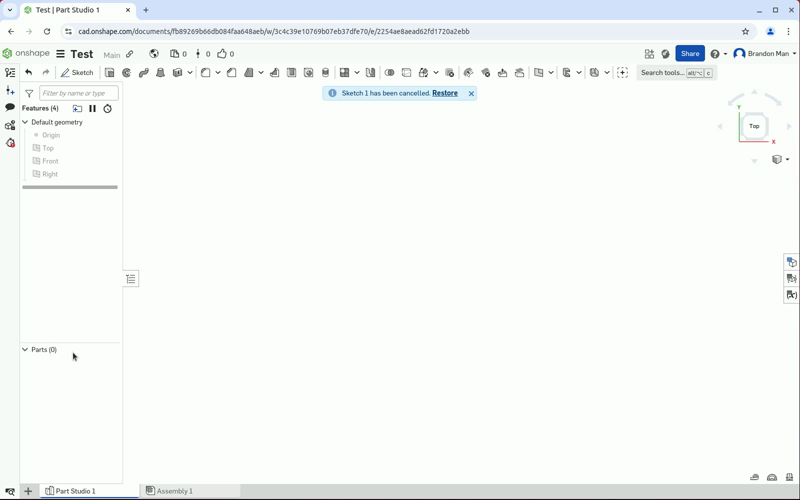
key_down(shift)
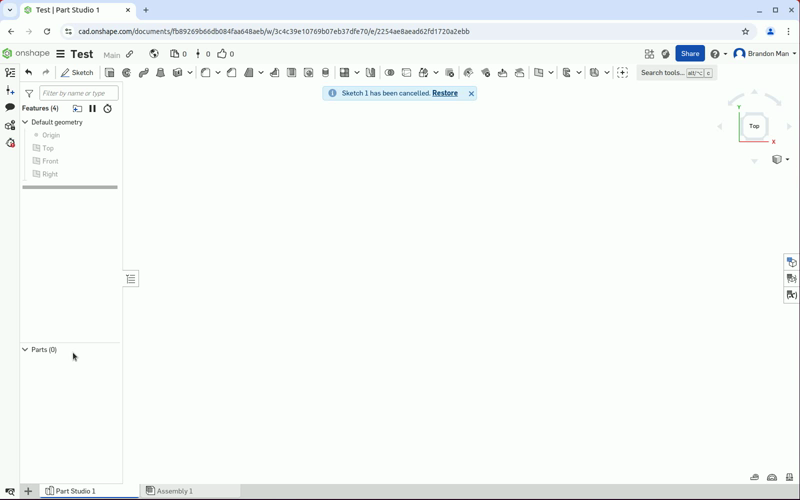
key(up)
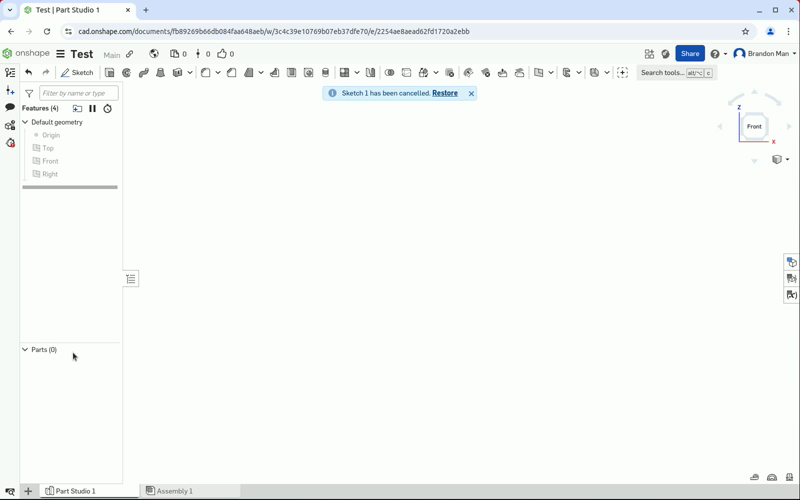
key_up(shift)
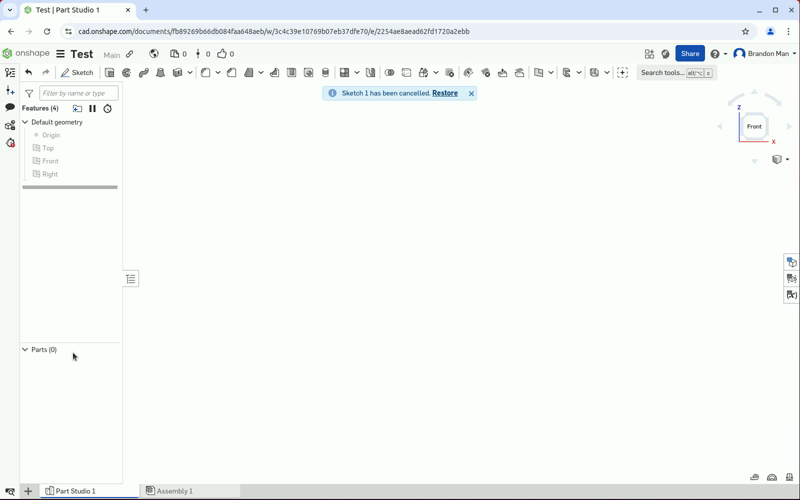
mouse_move(73, 352)
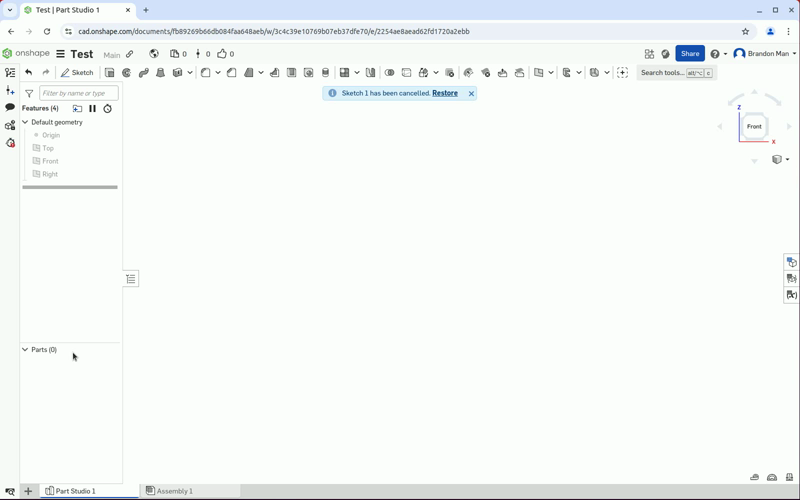
key(shift+y)
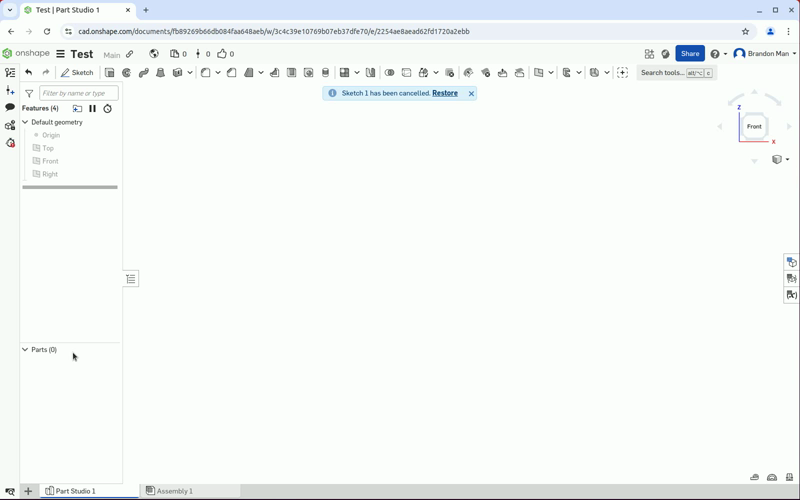
key(shift+s)
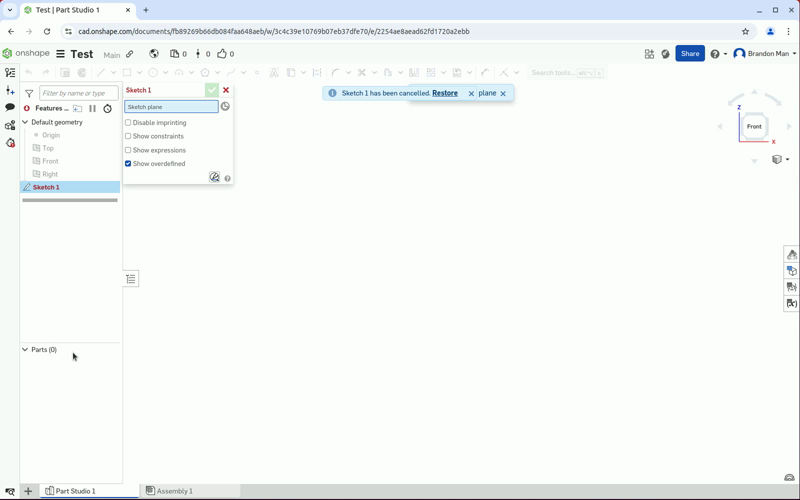
mouse_move(73, 163)
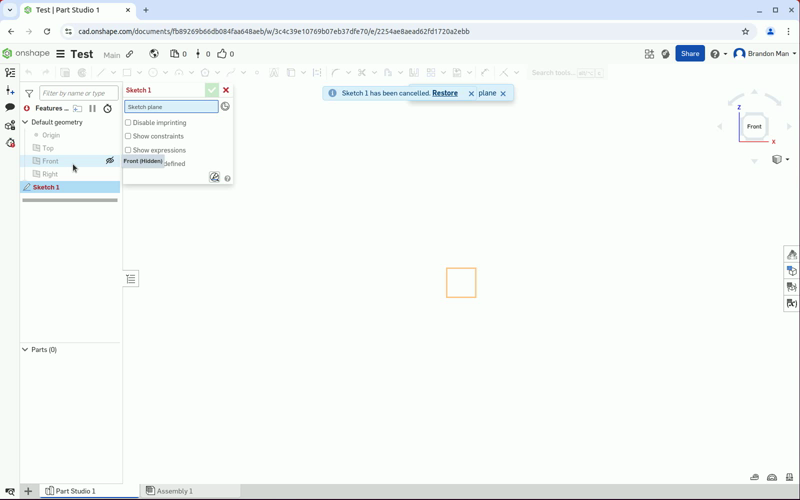
click(73, 163)
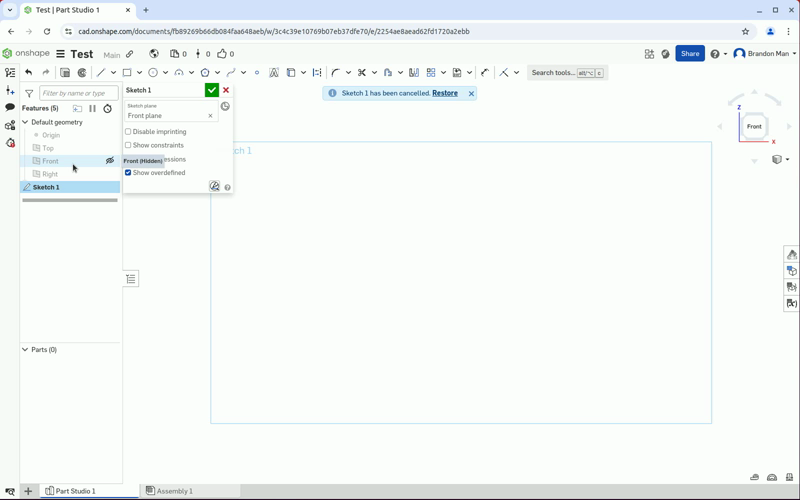
mouse_move(73, 352)
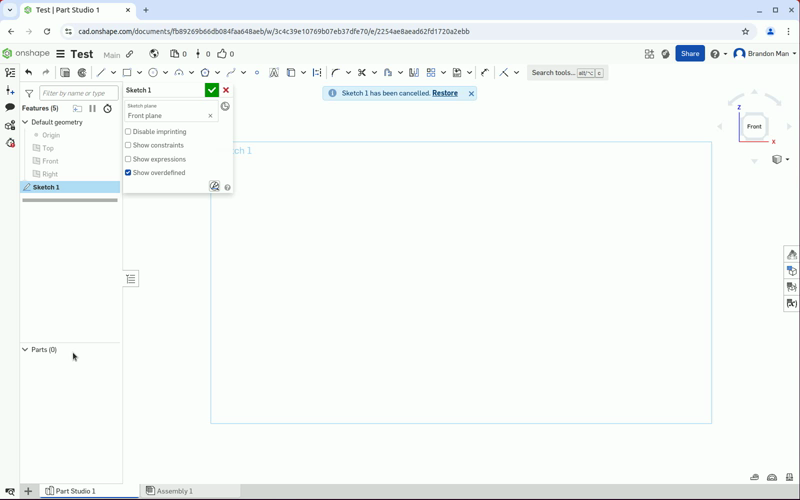
key(y)
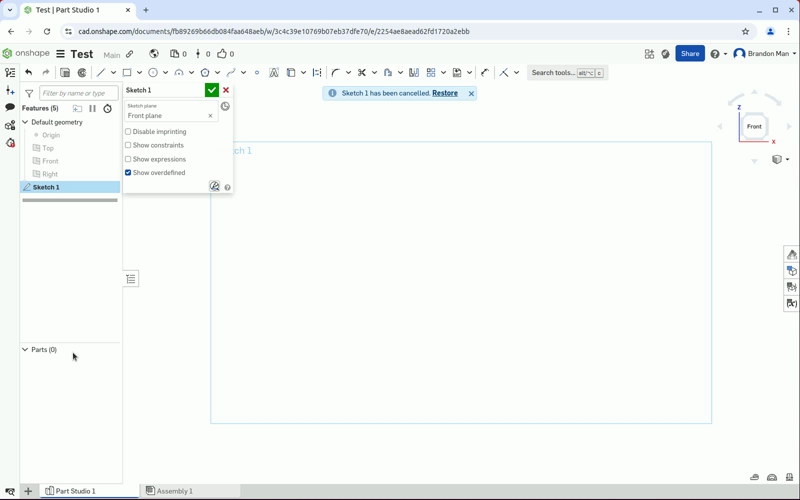
key(l)
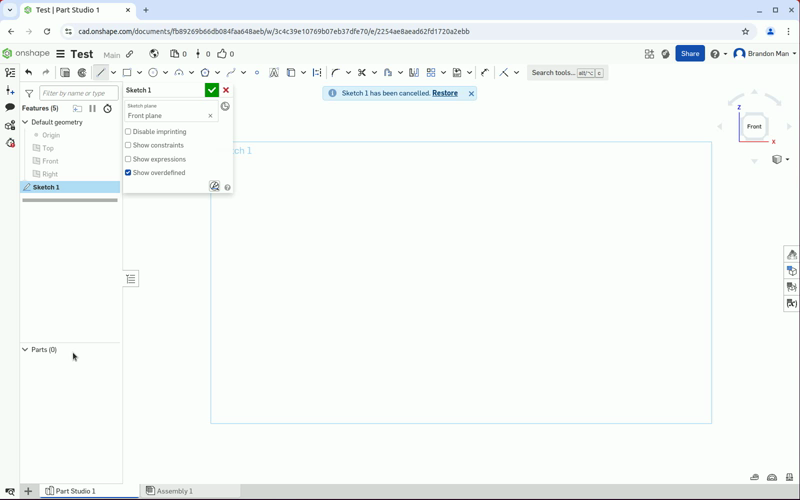
key_down(shift)
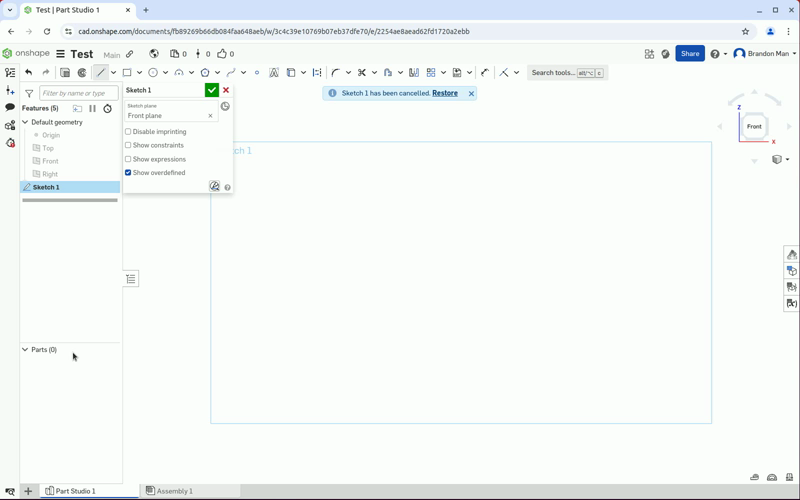
mouse_move(404, 395)
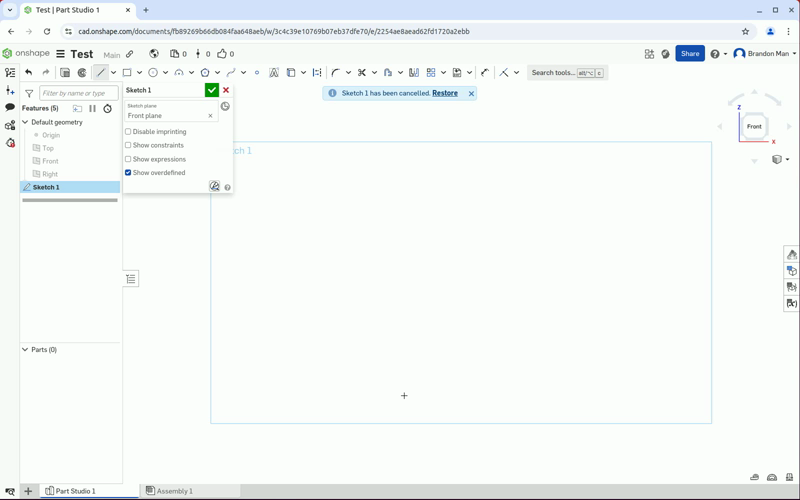
click(404, 395)
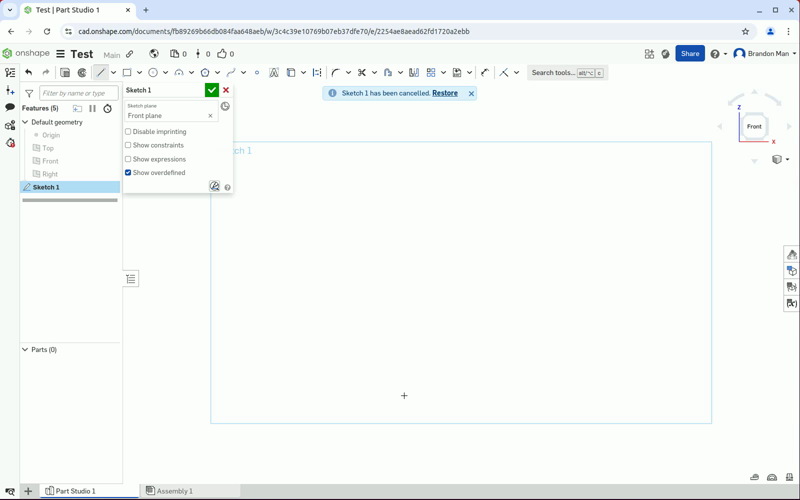
key_up(shift)
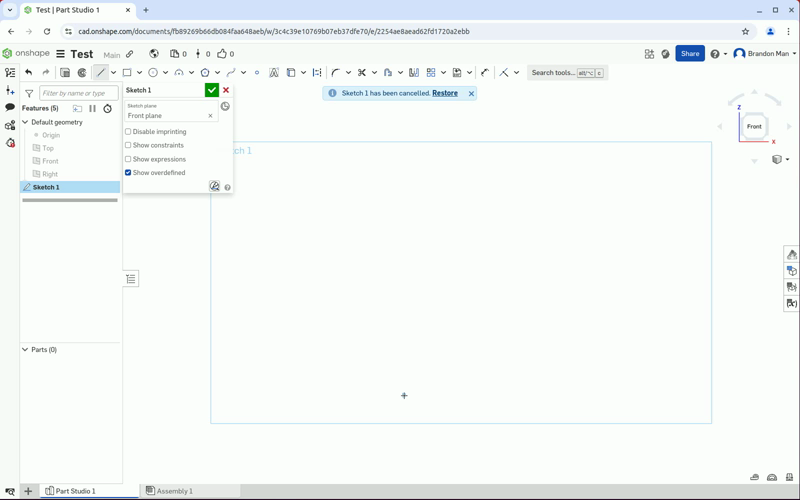
key_down(shift)
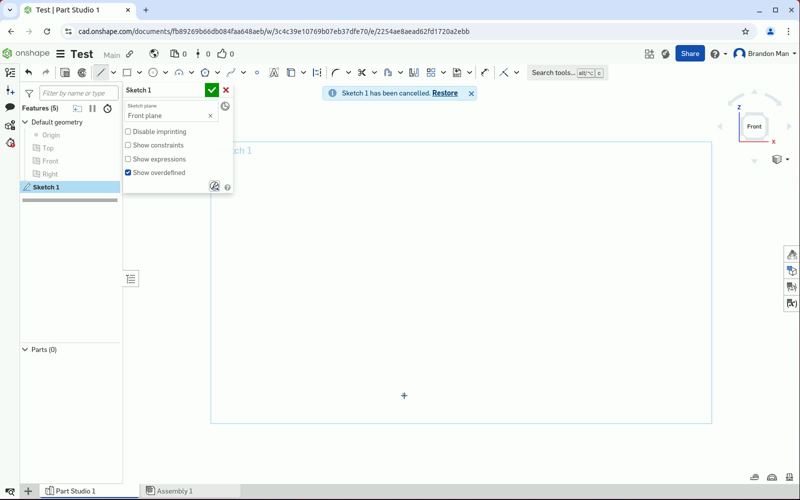
mouse_move(517, 395)
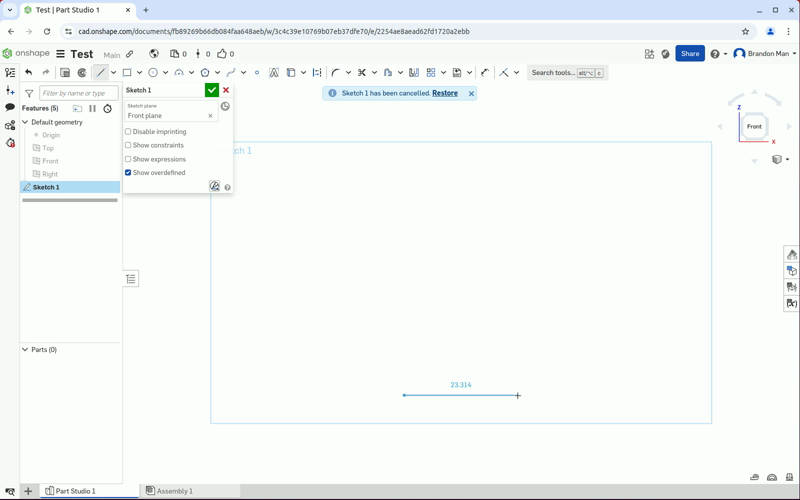
click(517, 395)
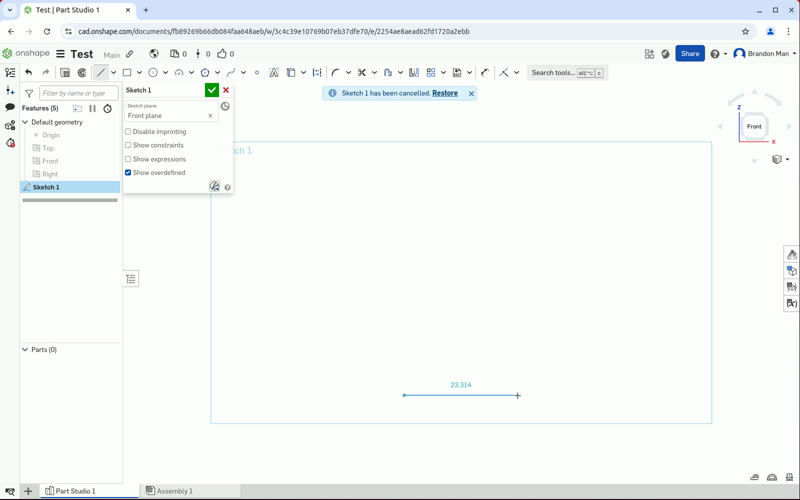
key_up(shift)
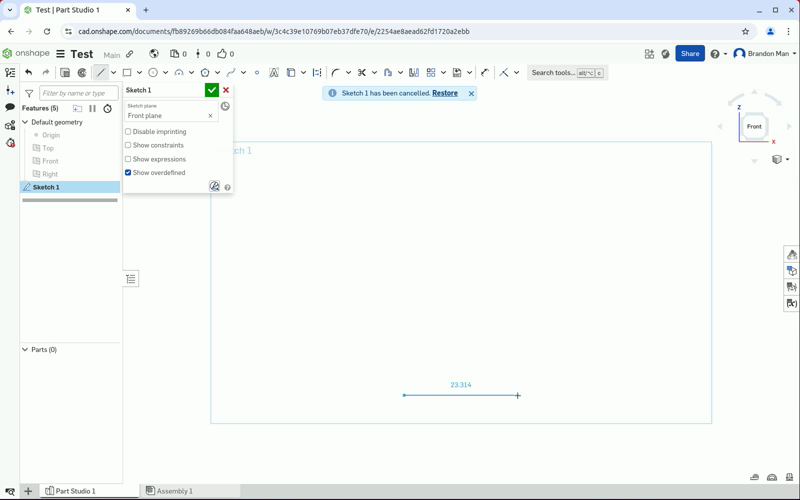
key_down(shift)
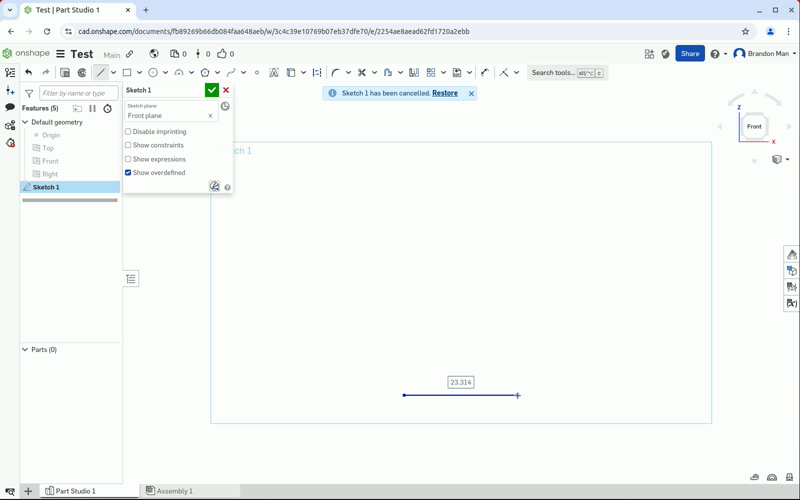
mouse_move(517, 171)
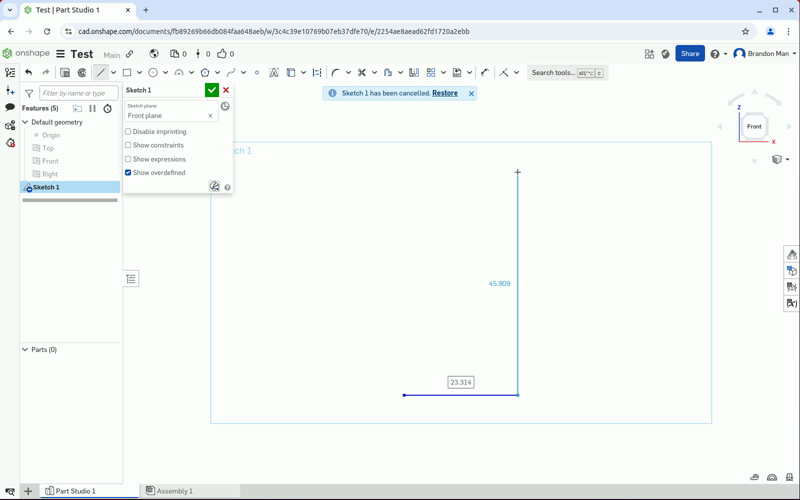
click(517, 171)
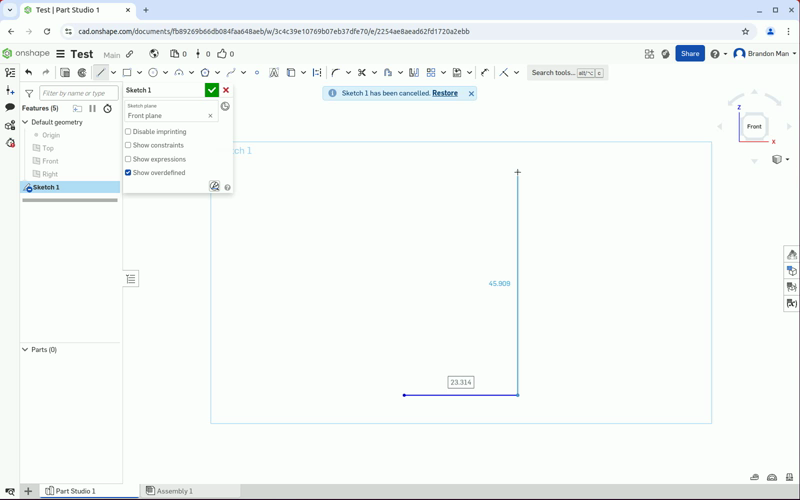
key_up(shift)
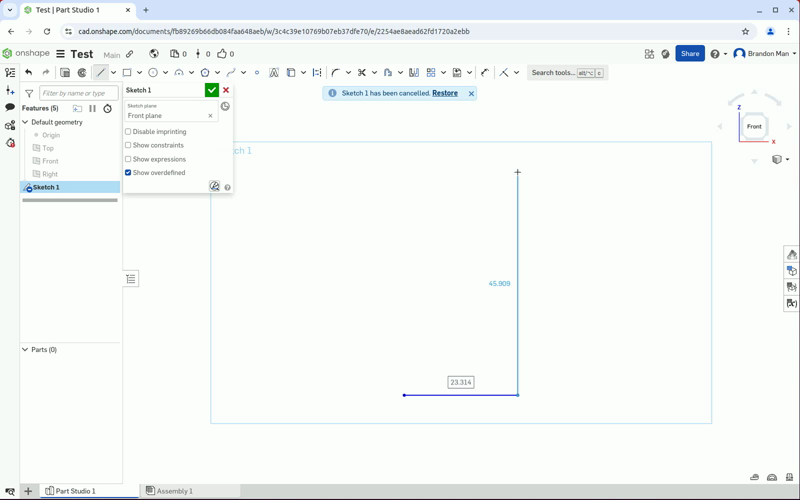
key_down(shift)
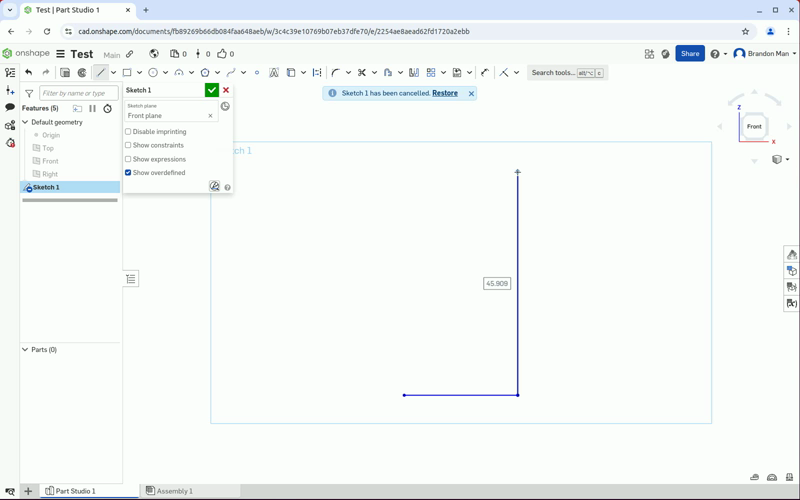
mouse_move(404, 171)
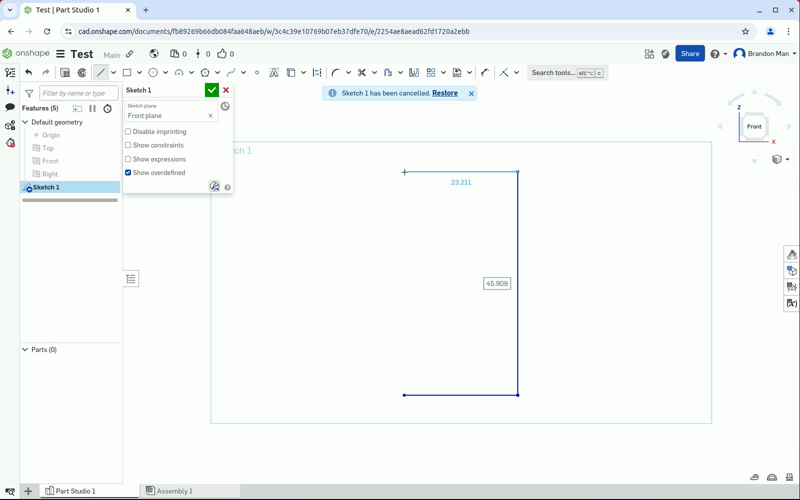
click(404, 171)
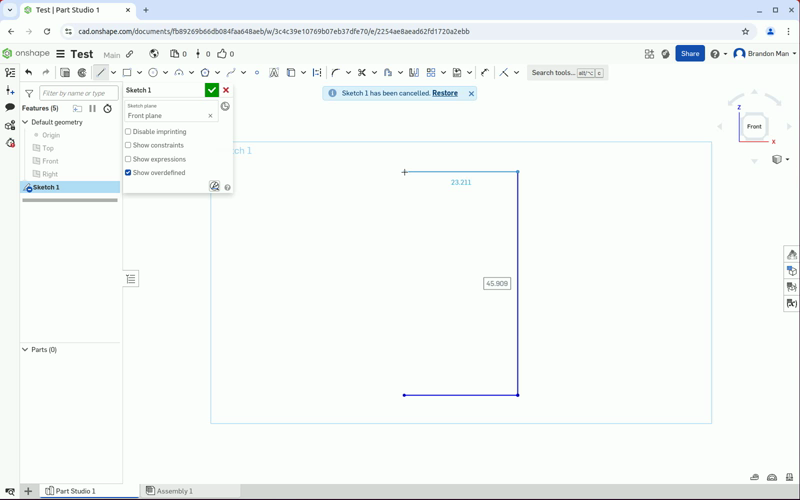
key_up(shift)
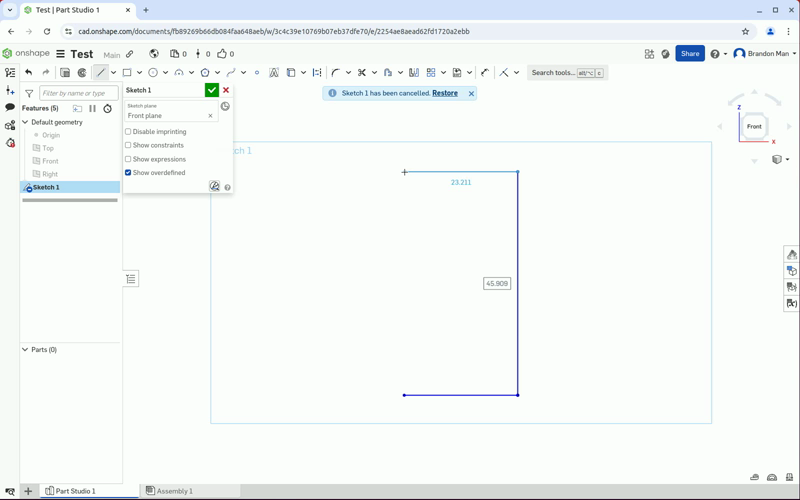
key_down(shift)
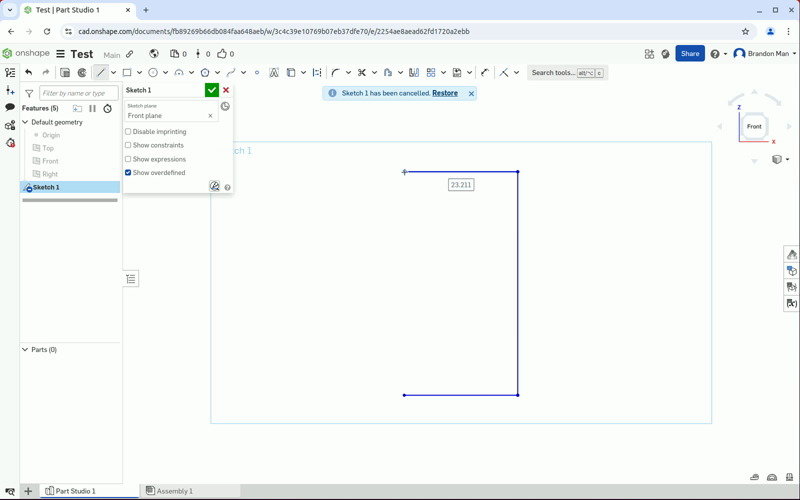
mouse_move(404, 395)
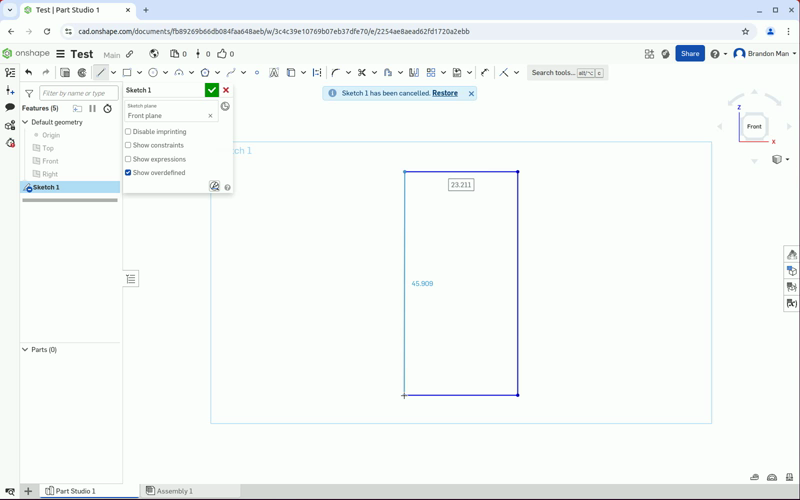
key_up(shift)
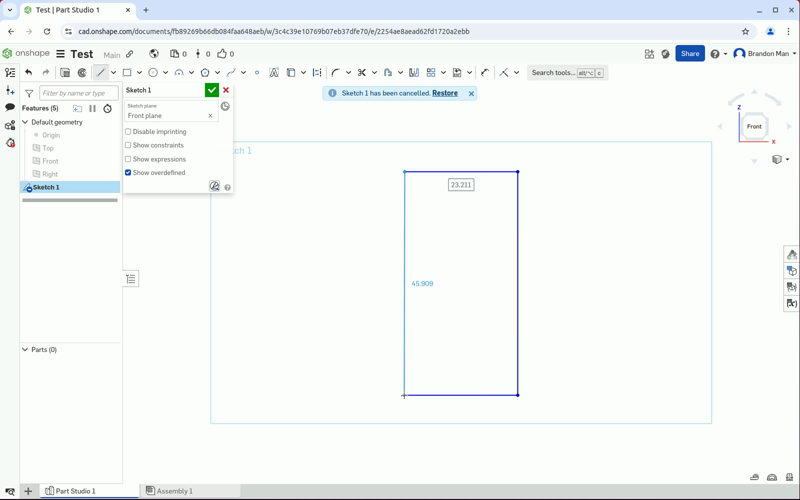
click(404, 395)
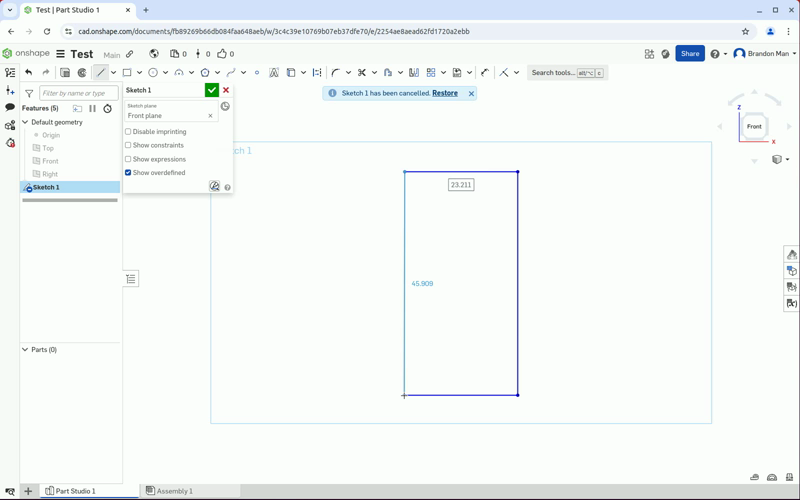
key(esc)
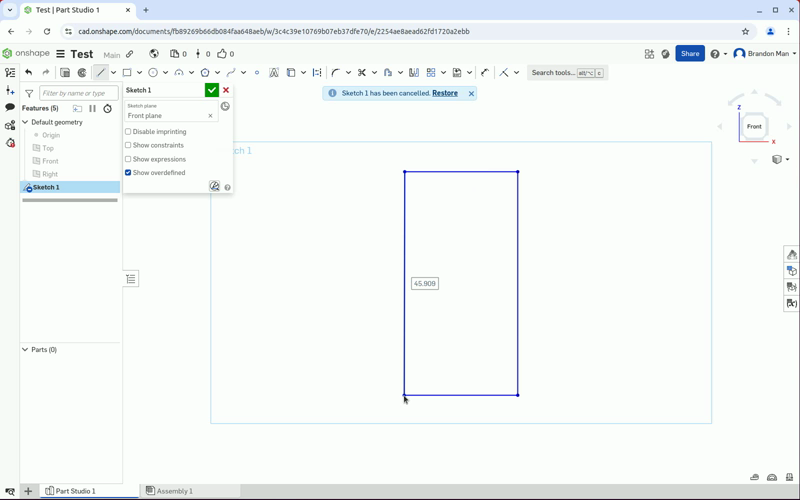
key(l)
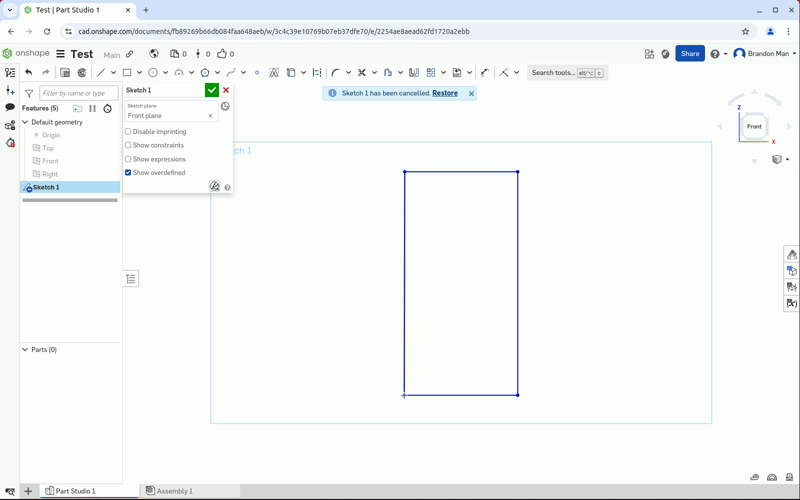
key_down(shift)
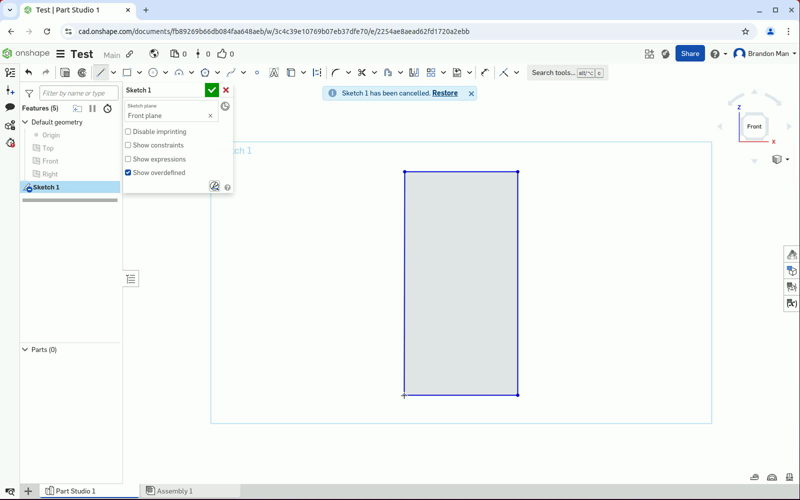
mouse_move(409, 378)
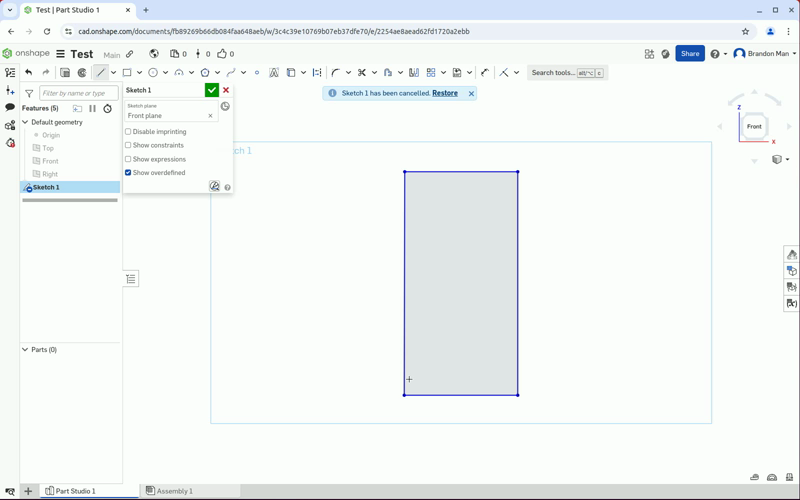
click(409, 378)
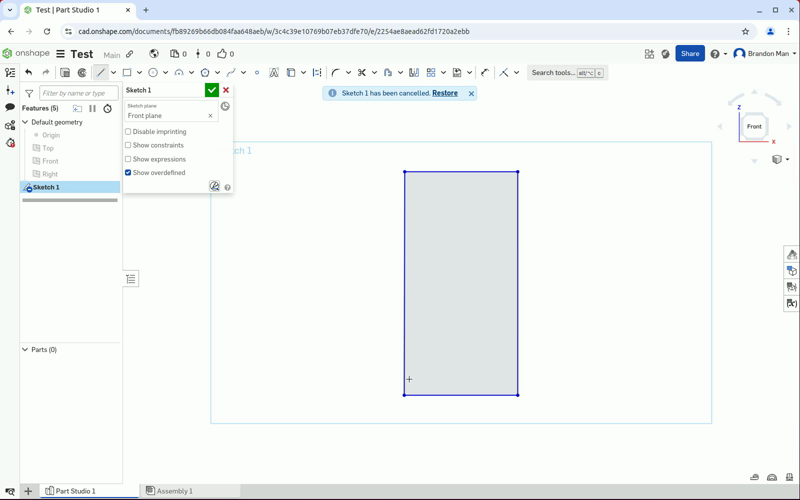
key_up(shift)
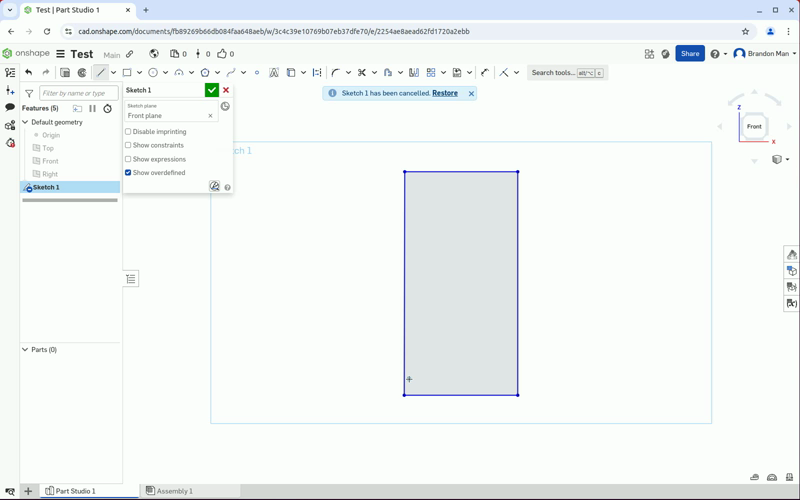
key_down(shift)
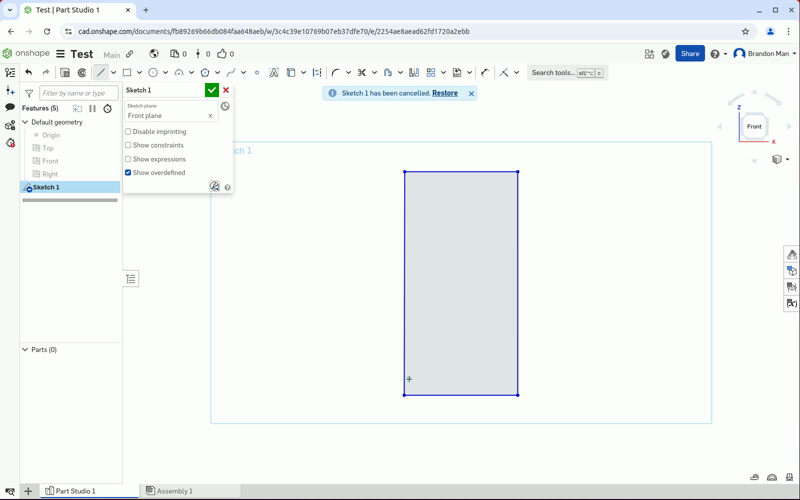
mouse_move(510, 378)
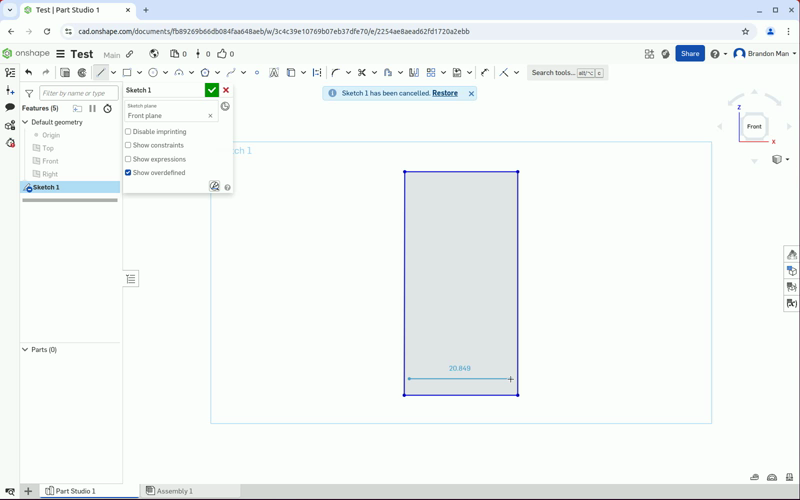
click(510, 378)
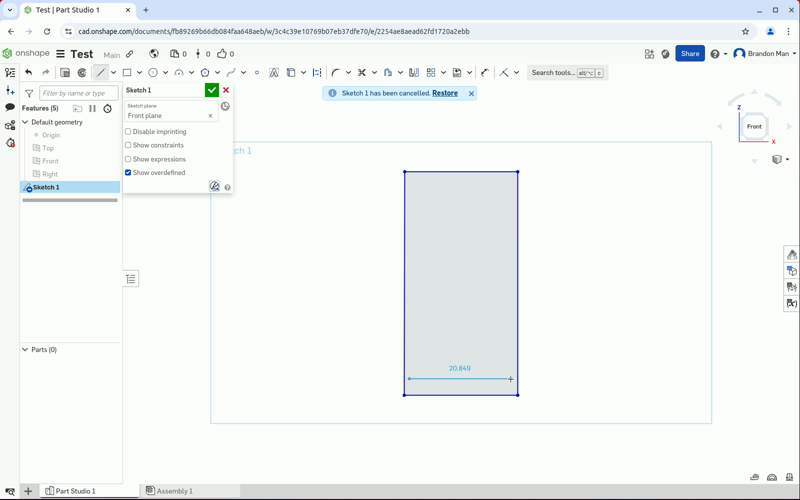
key_up(shift)
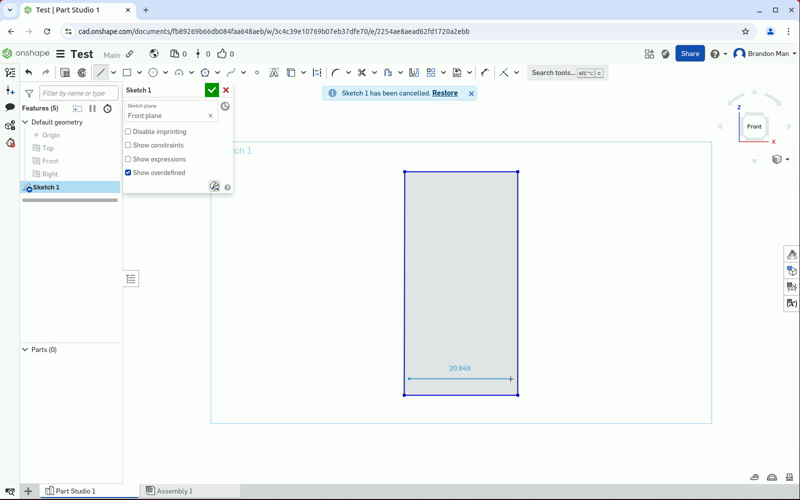
key_down(shift)
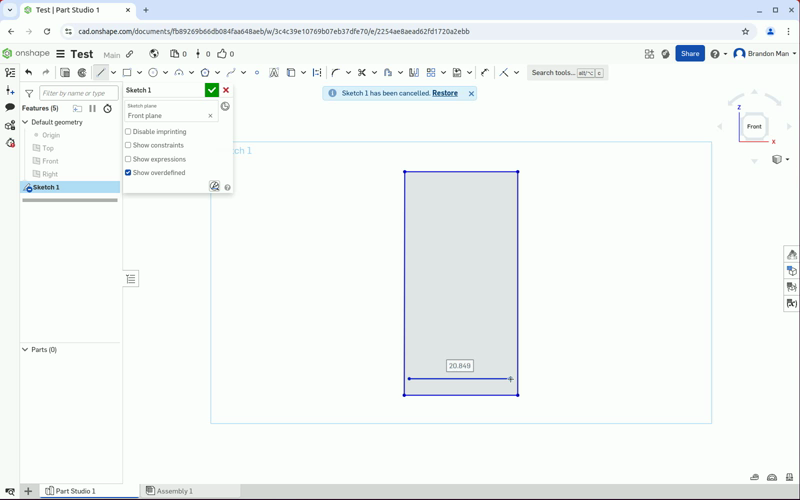
mouse_move(510, 188)
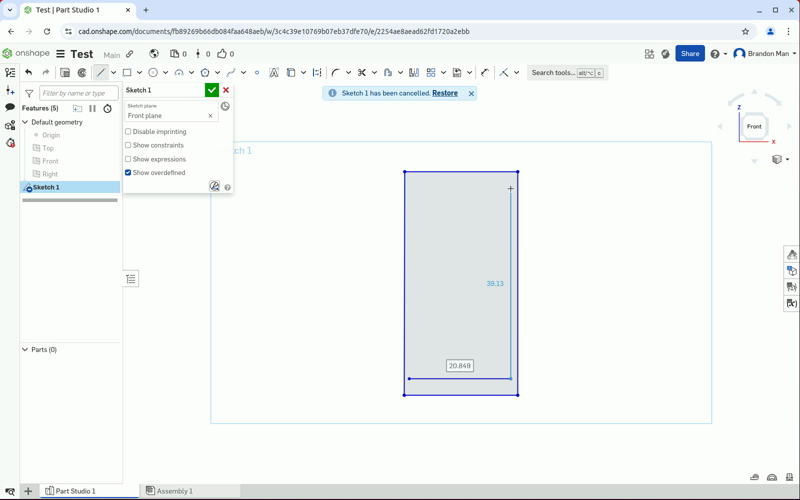
click(510, 188)
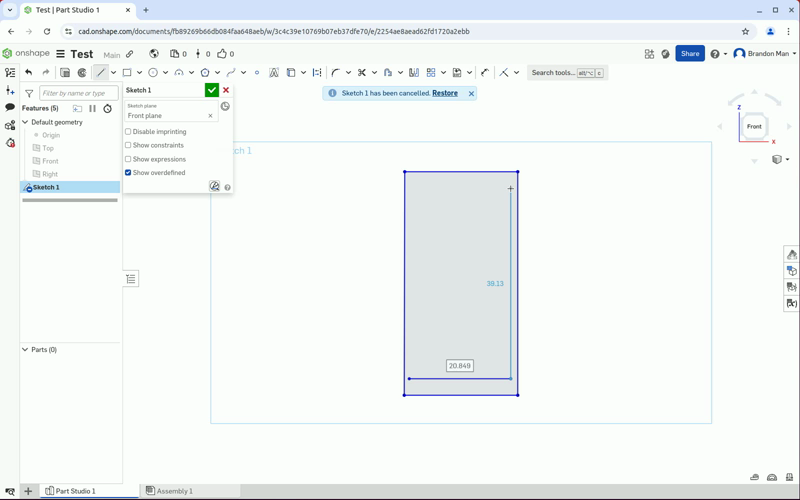
key_up(shift)
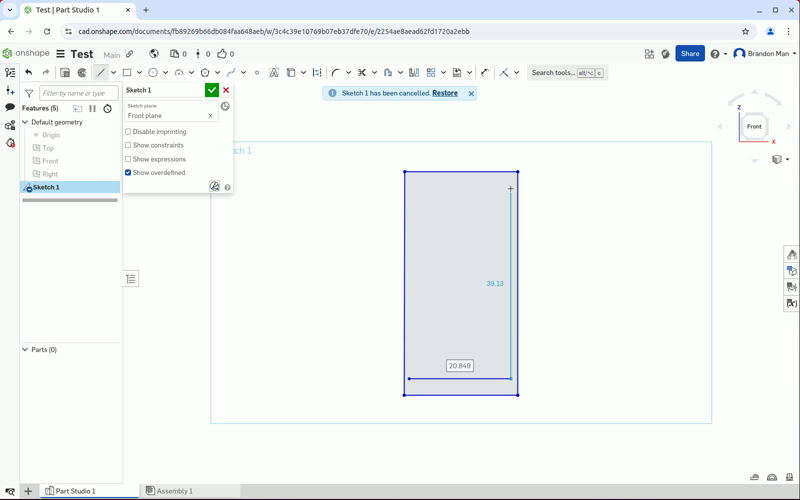
key_down(shift)
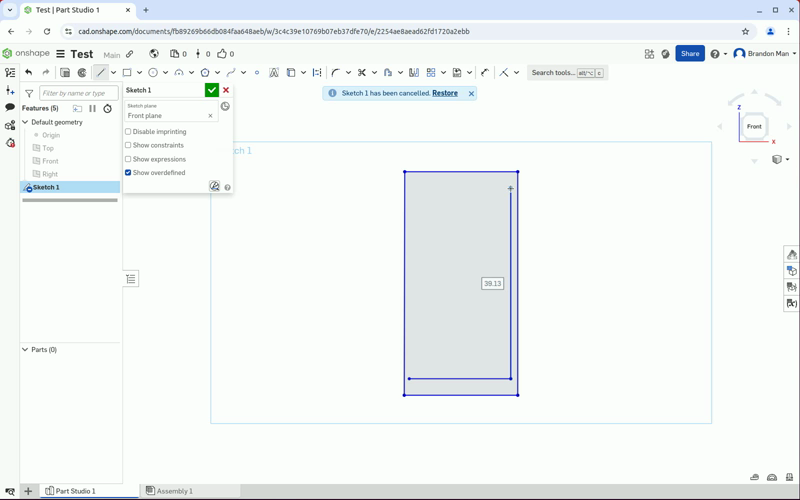
mouse_move(409, 188)
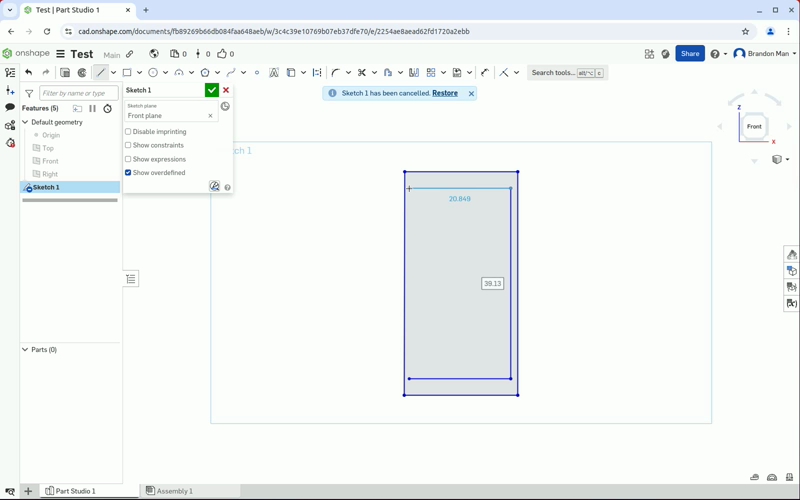
click(409, 188)
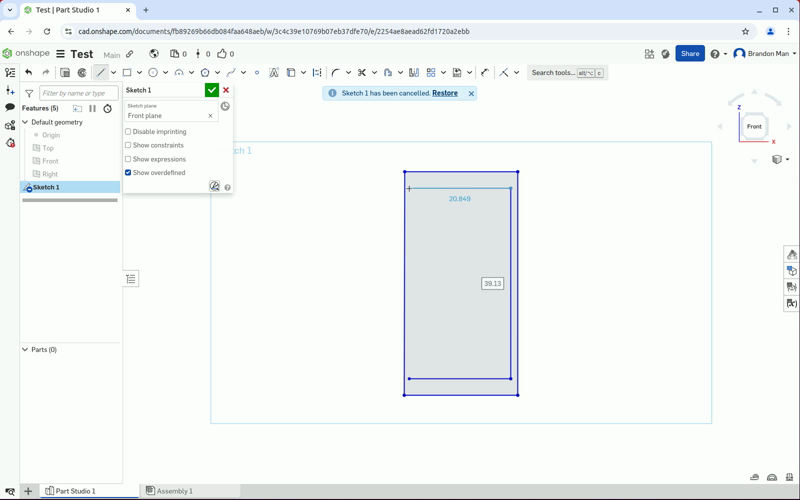
key_up(shift)
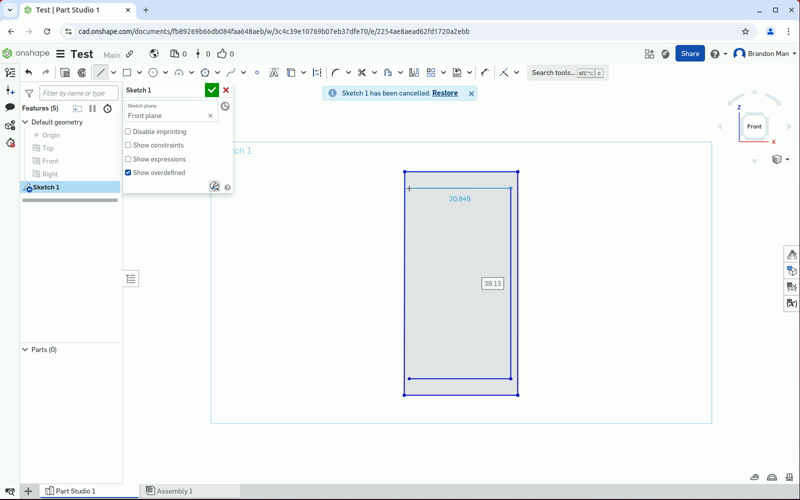
key_down(shift)
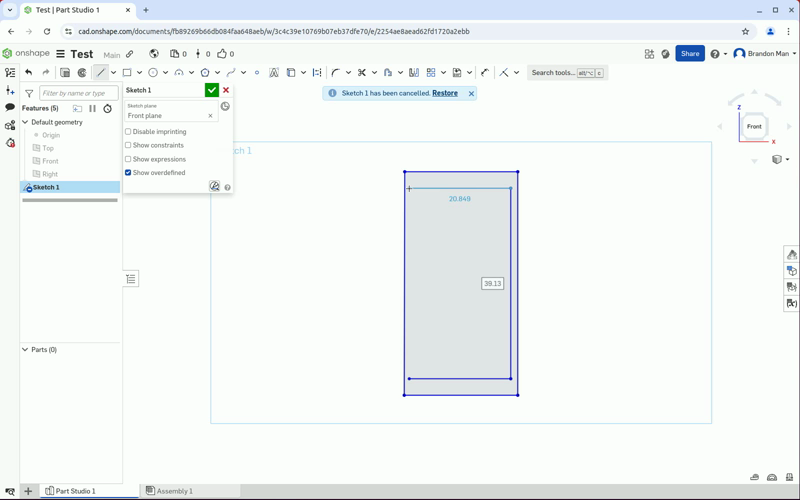
mouse_move(409, 378)
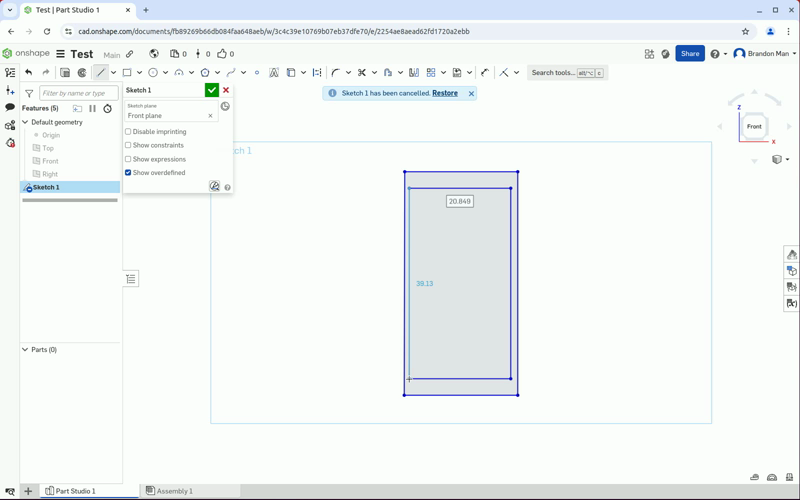
key_up(shift)
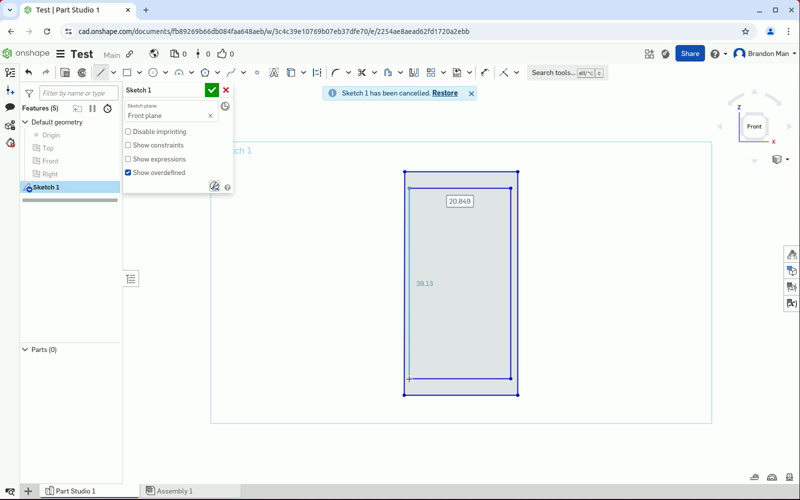
click(409, 378)
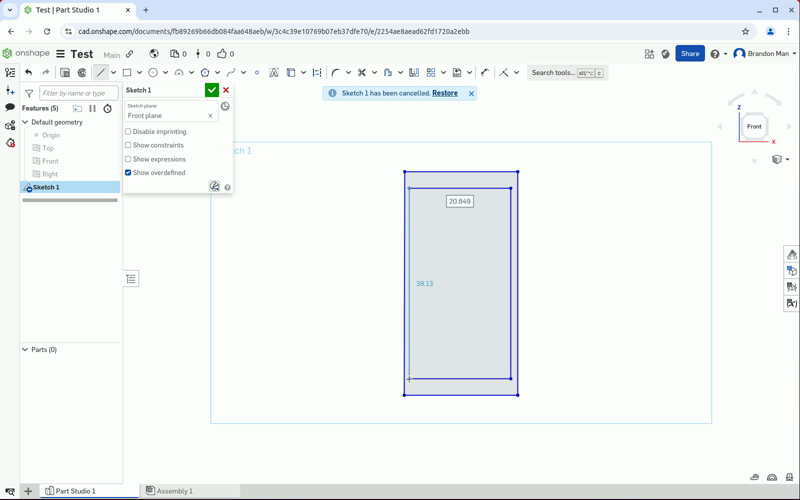
key(esc)
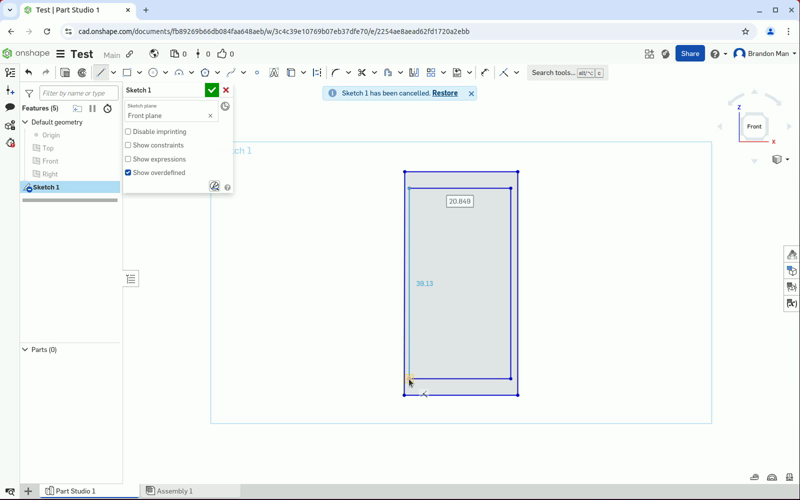
mouse_move(501, 181)
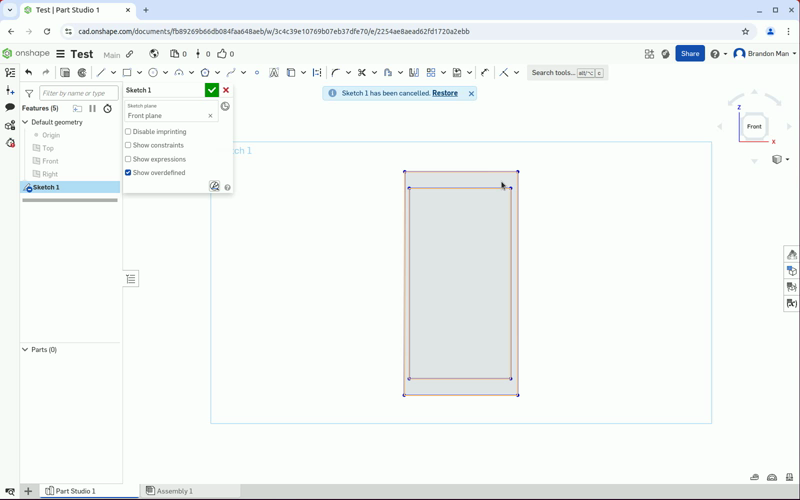
click(501, 181)
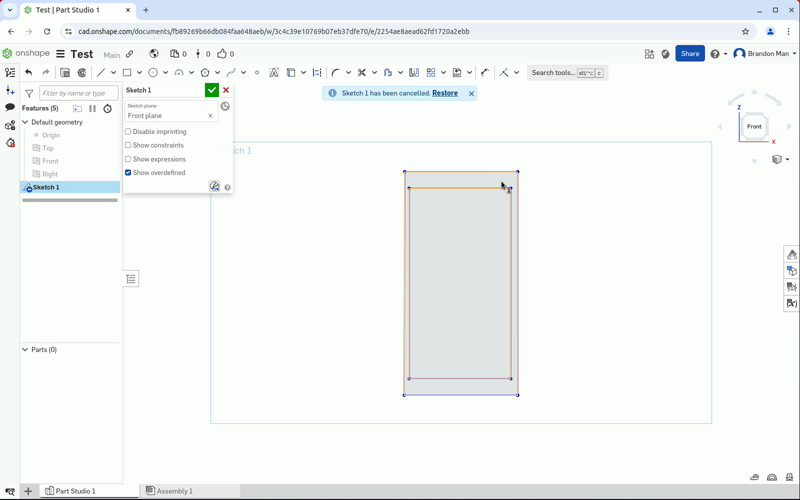
mouse_move(73, 352)
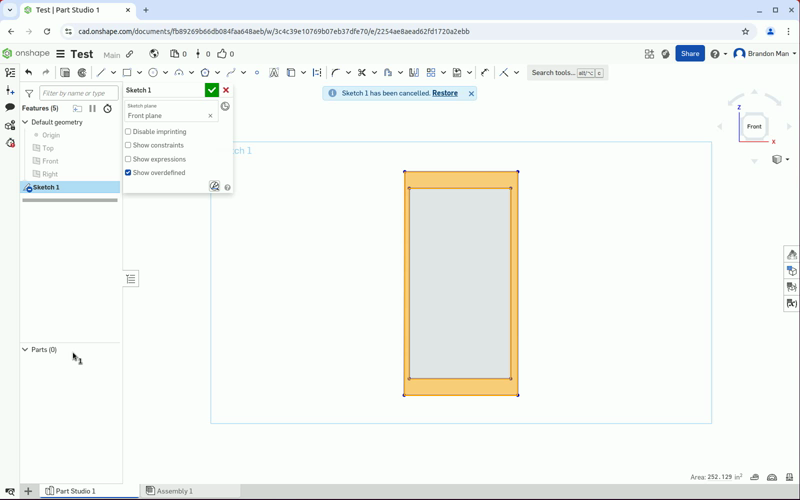
key(shift+y)
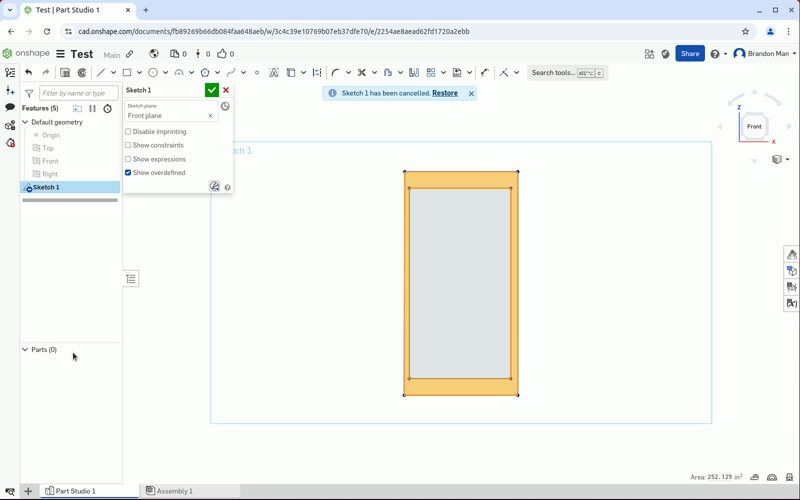
key(shift+e)
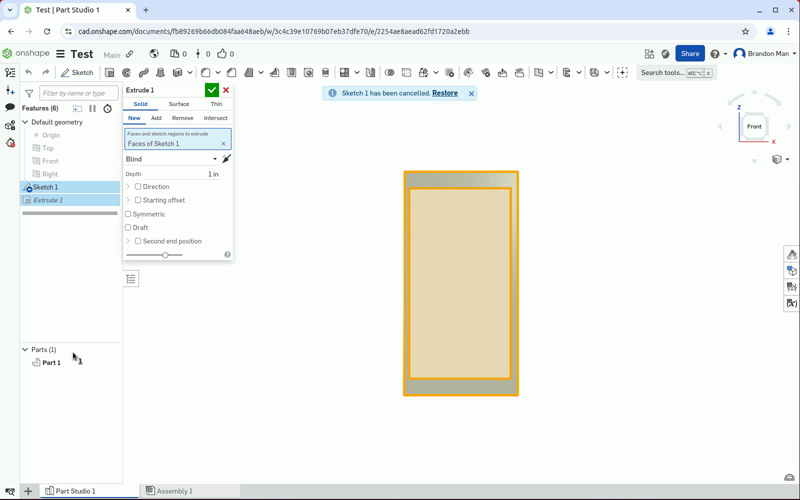
mouse_move(143, 106)
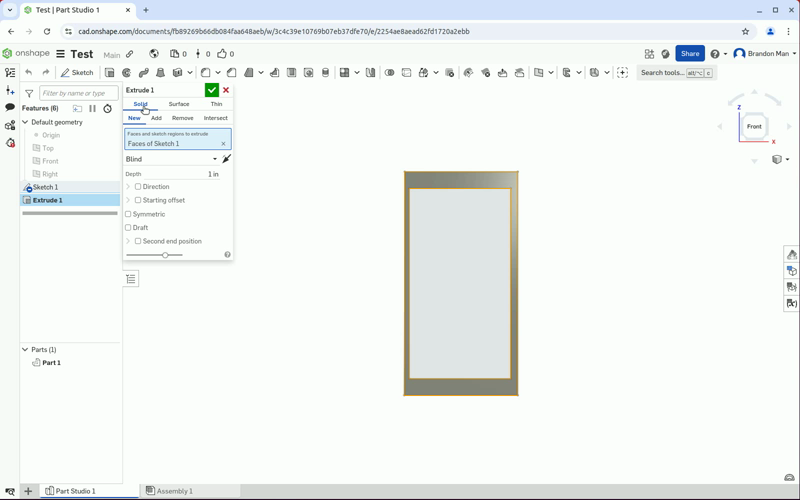
click(143, 106)
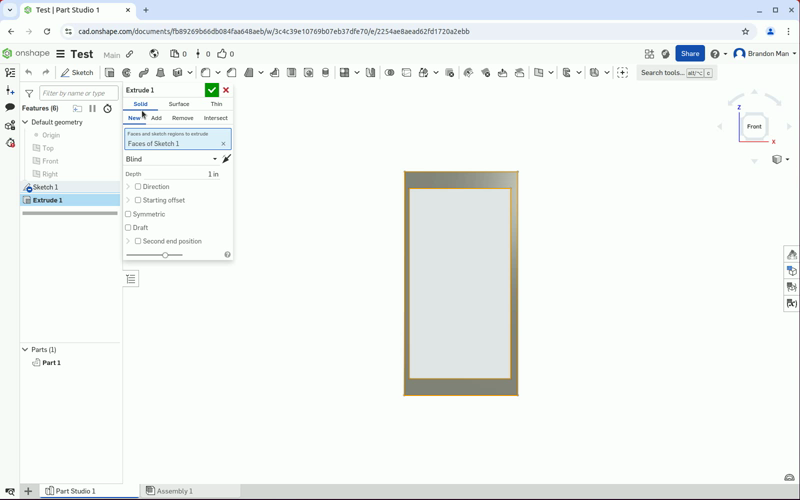
mouse_move(137, 120)
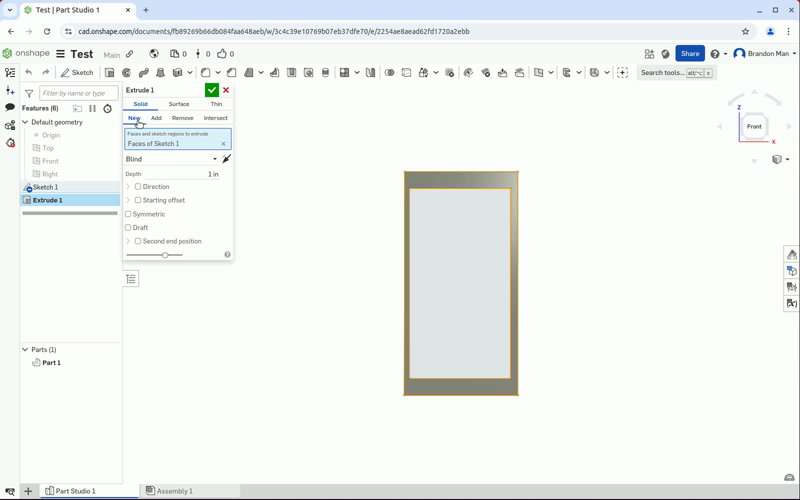
click(137, 120)
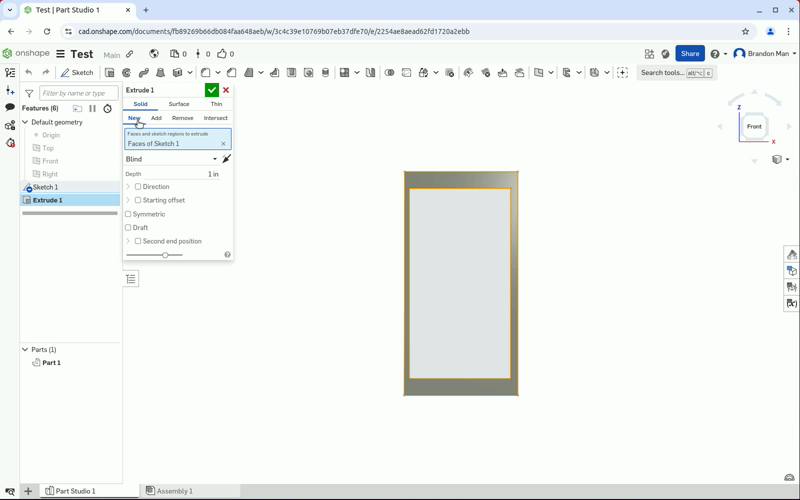
key(tab, 4)
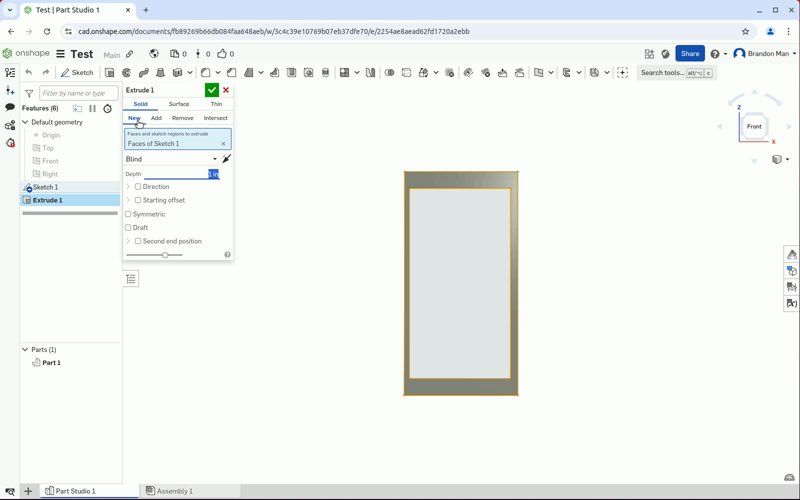
text(0.481)
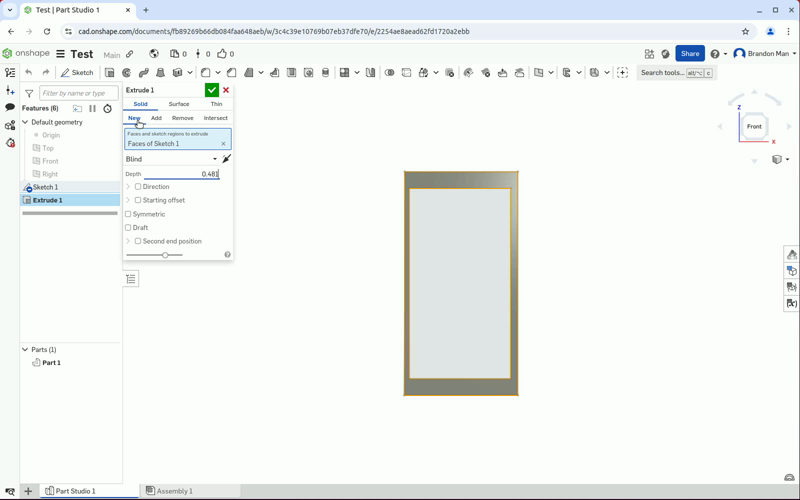
key(enter)
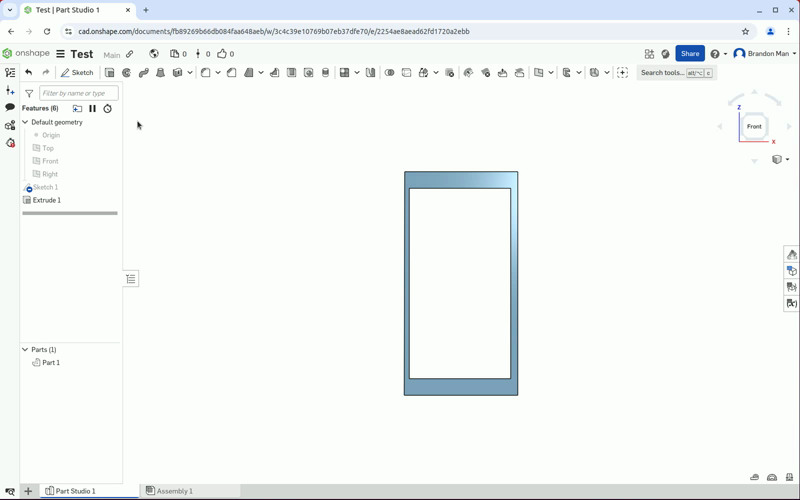
key(shift+h)
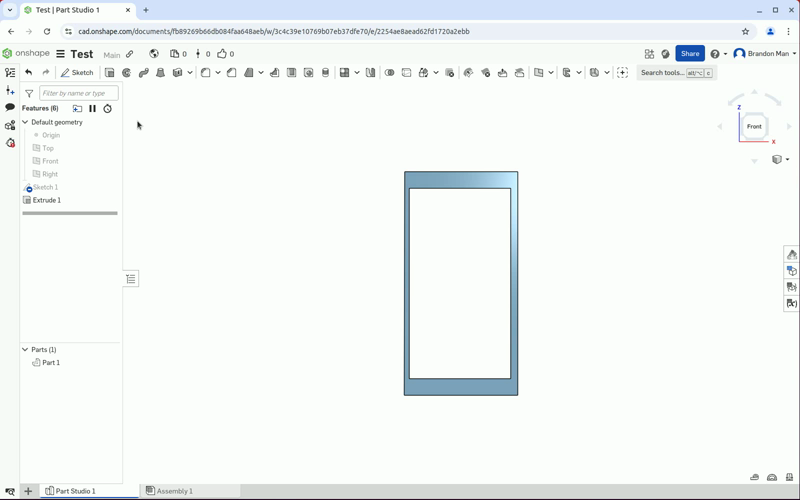
key(shift+h)
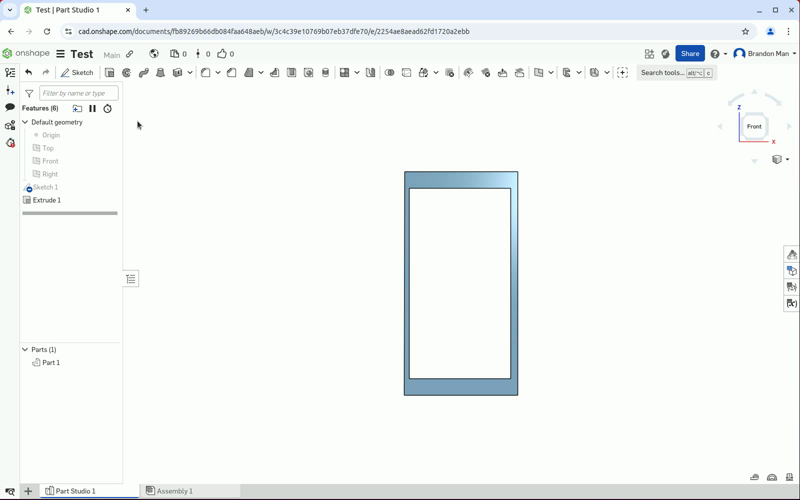
mouse_move(73, 189)
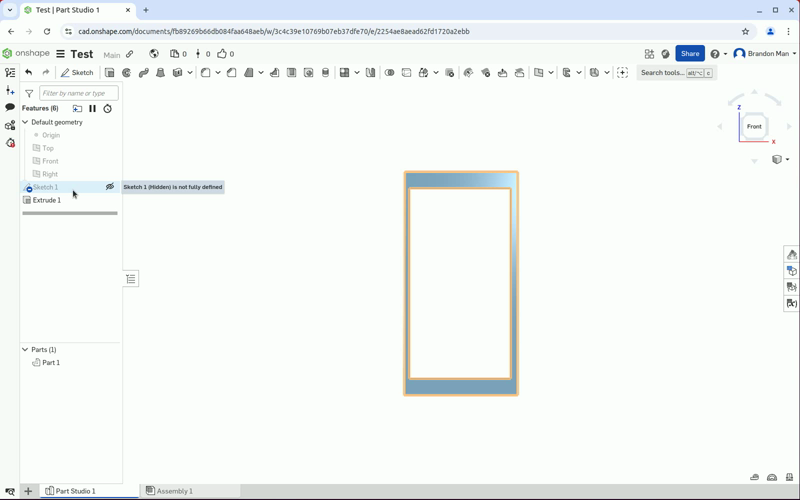
click(73, 189)
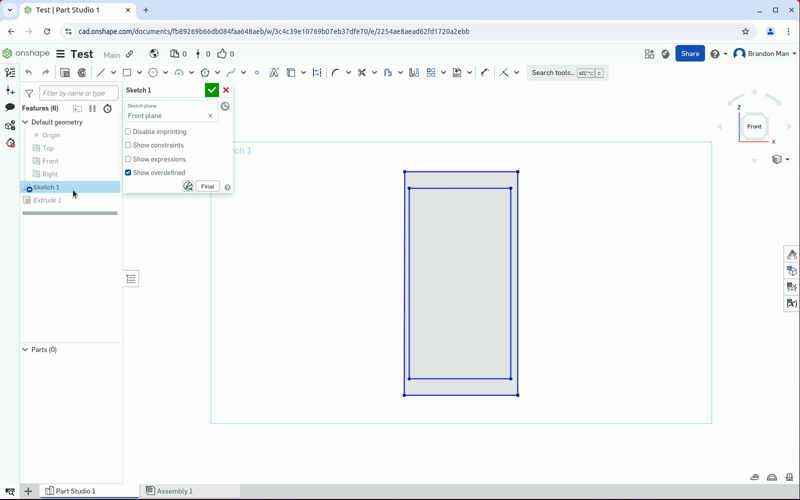
mouse_move(229, 92)
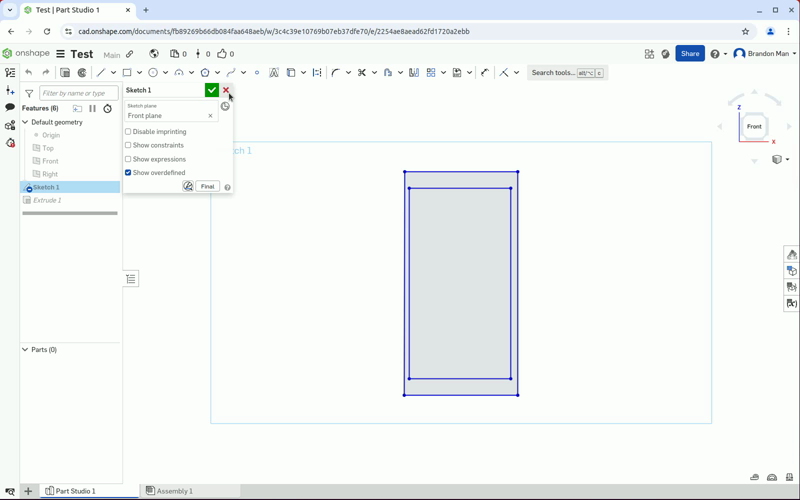
click(229, 92)
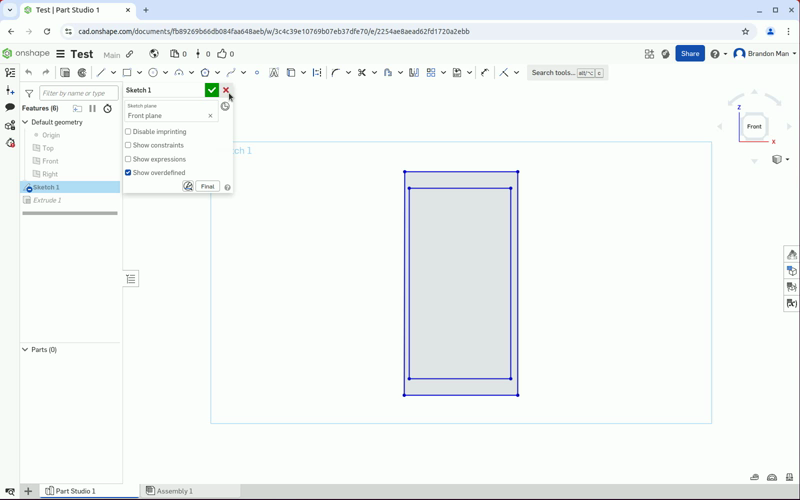
key(shift+s)
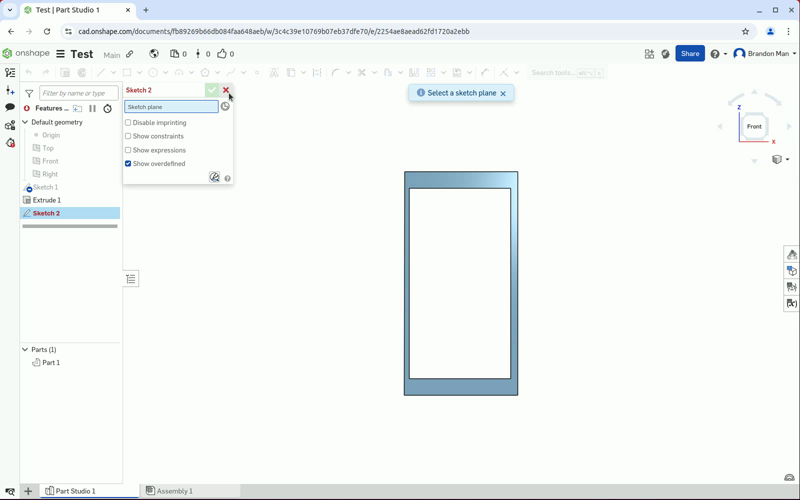
mouse_move(73, 163)
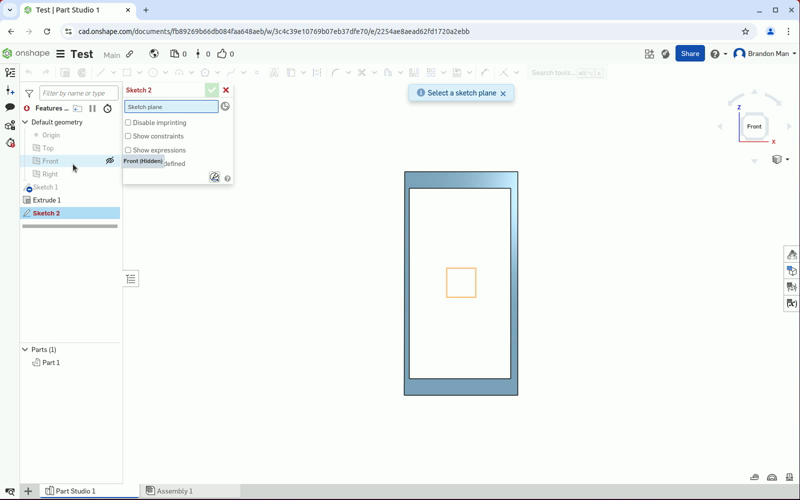
click(73, 163)
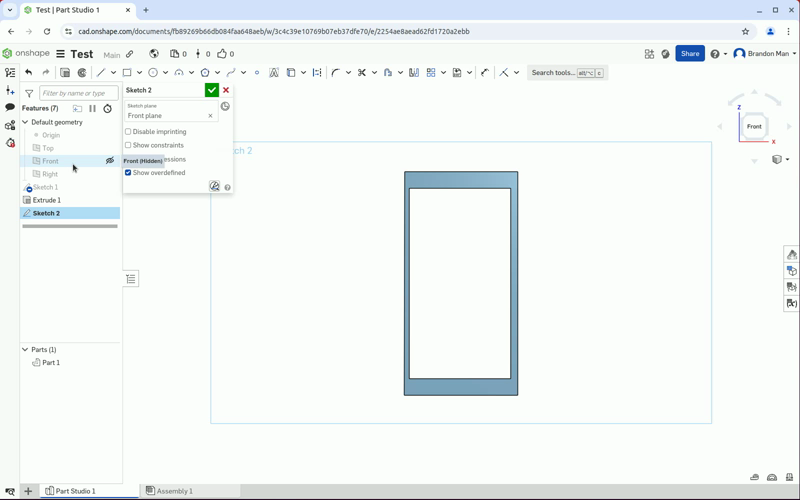
mouse_move(73, 352)
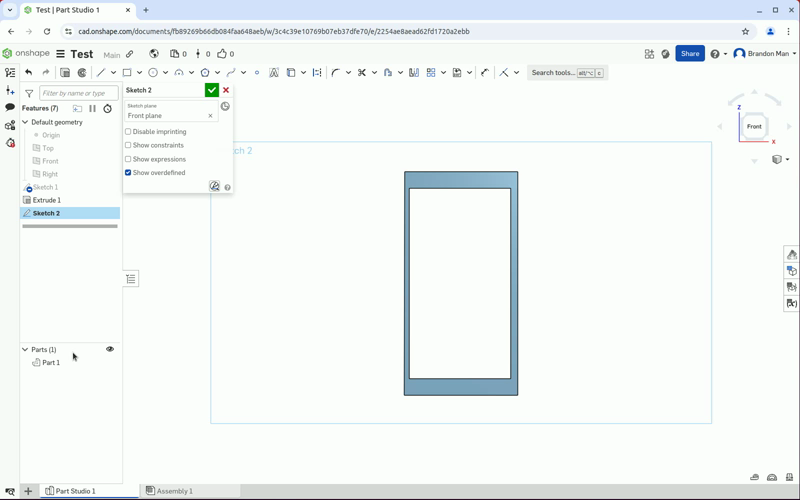
key(y)
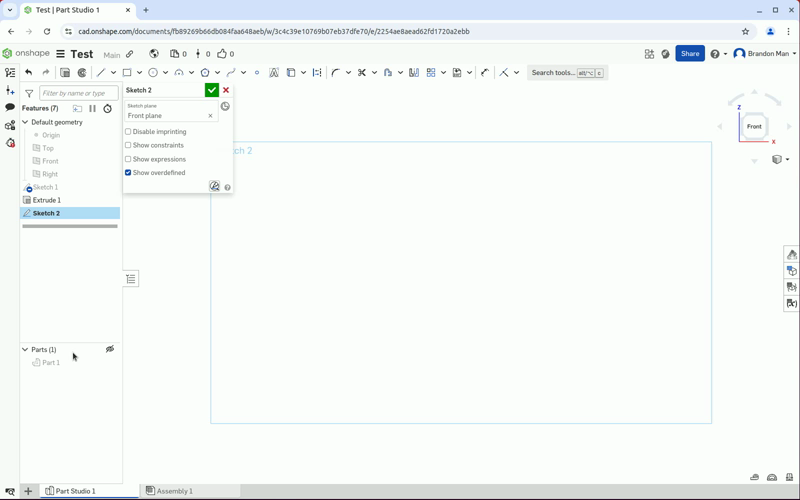
key(l)
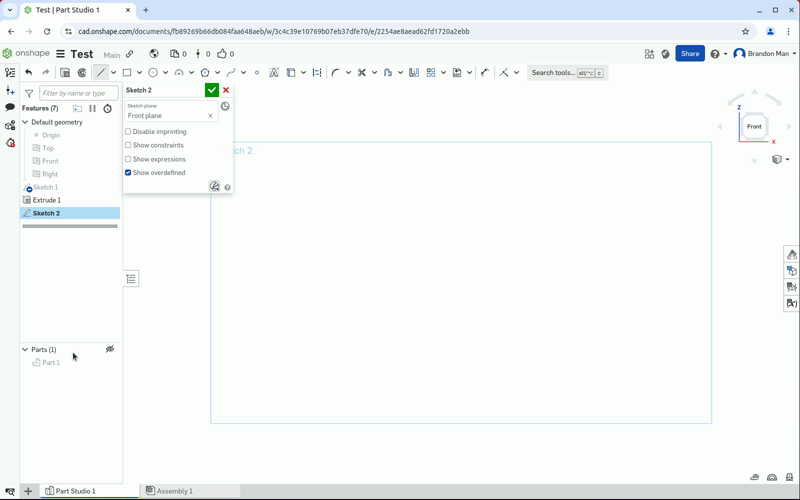
key_down(shift)
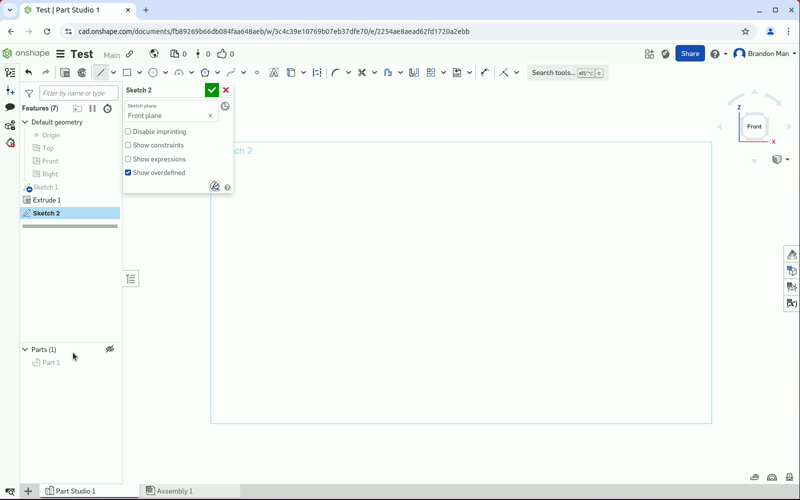
mouse_move(410, 380)
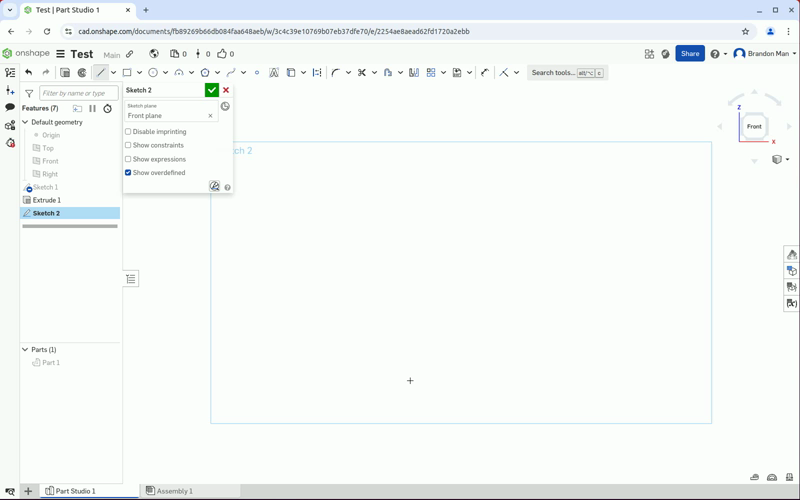
click(410, 380)
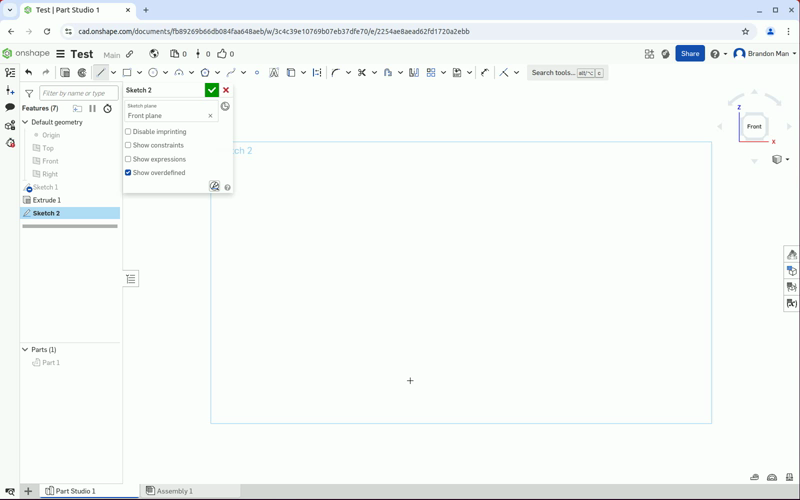
key_up(shift)
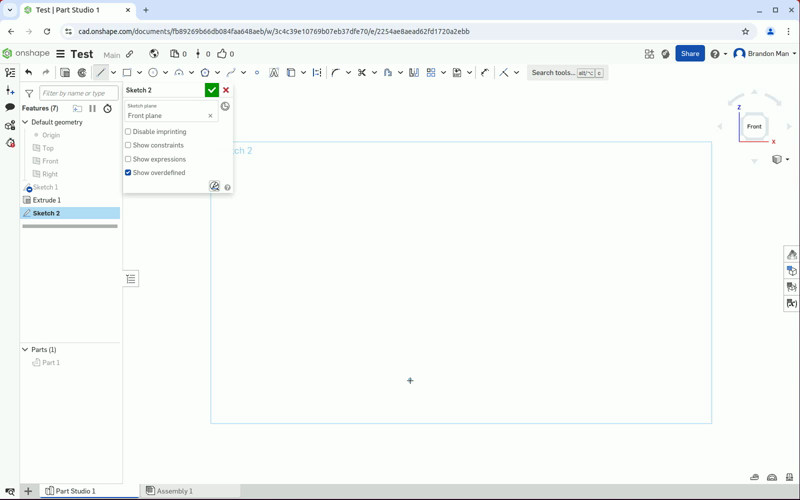
key_down(shift)
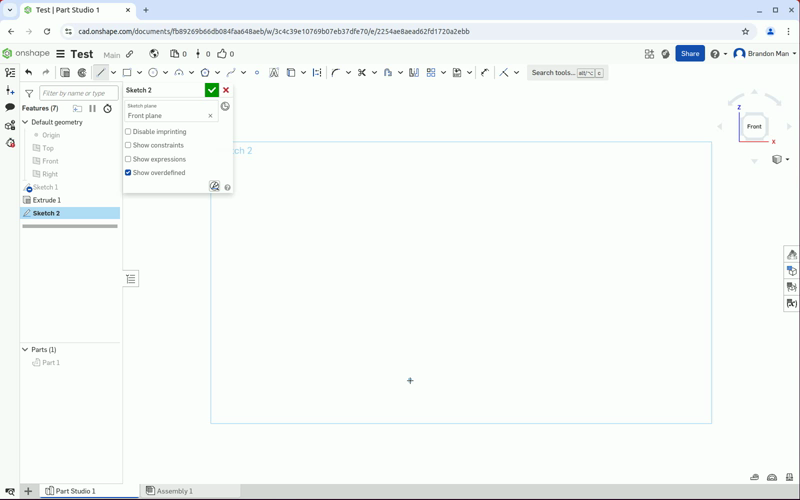
mouse_move(511, 380)
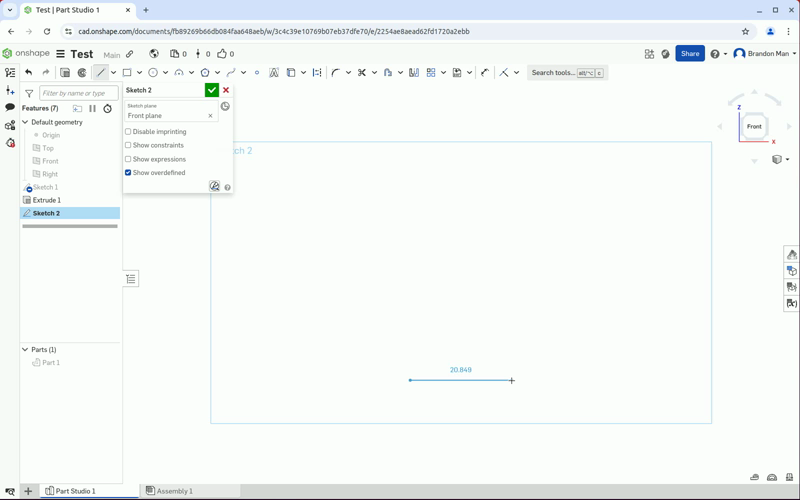
click(511, 380)
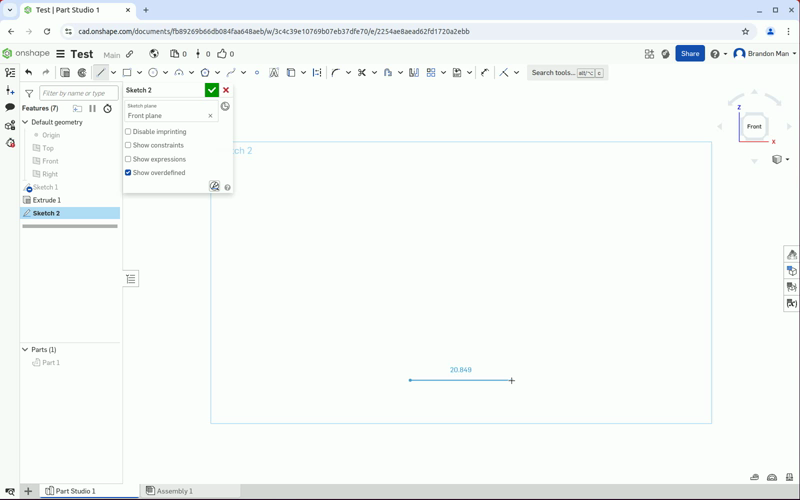
key_up(shift)
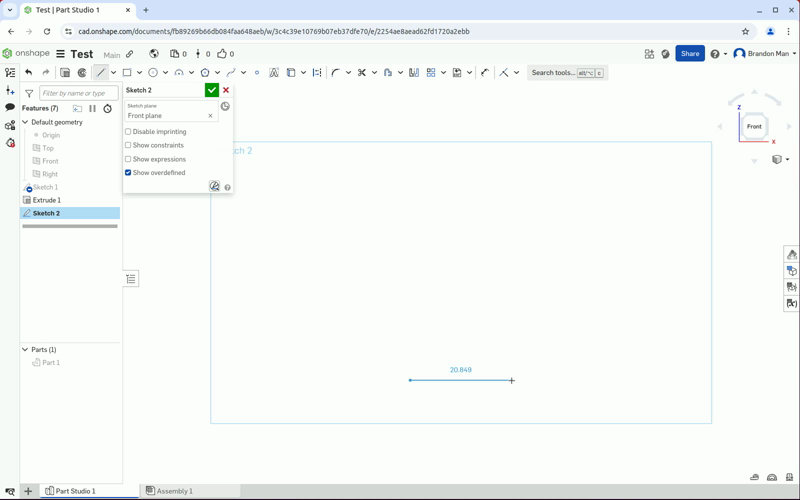
key_down(shift)
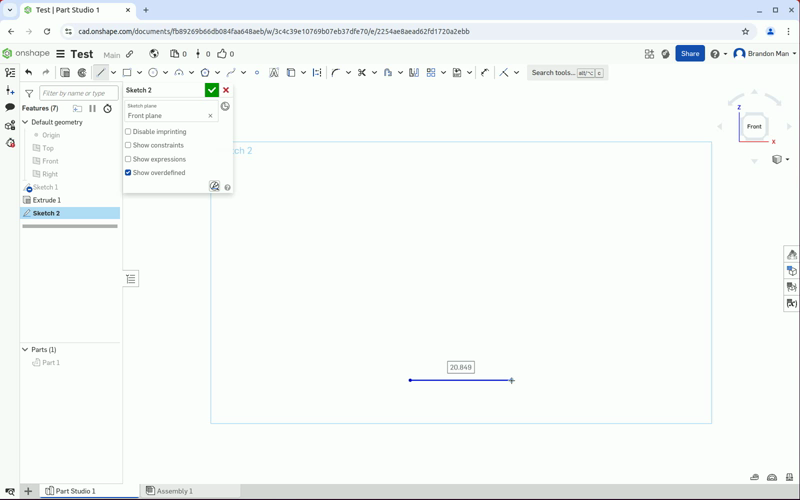
mouse_move(511, 187)
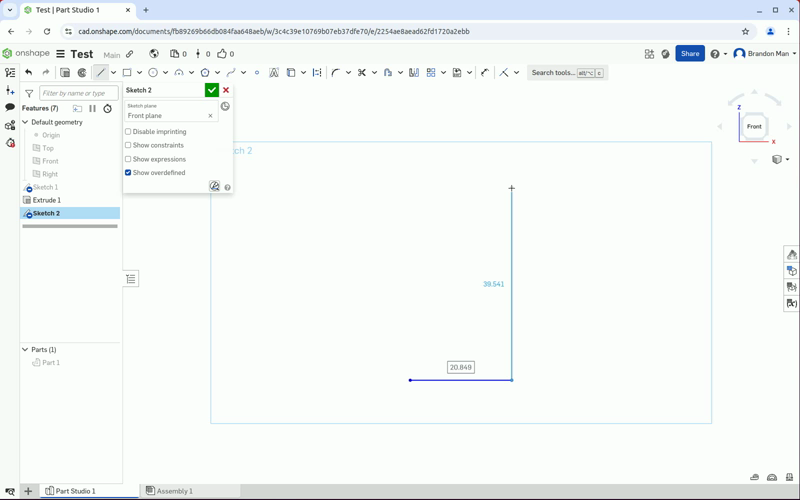
click(511, 187)
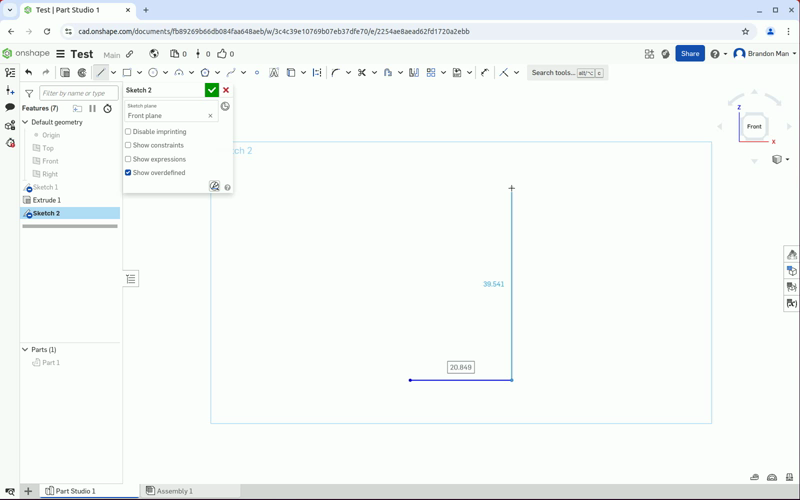
key_up(shift)
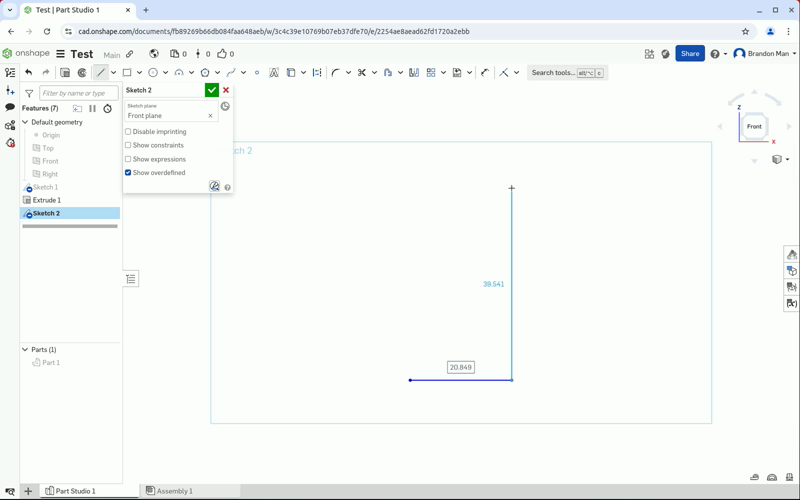
key_down(shift)
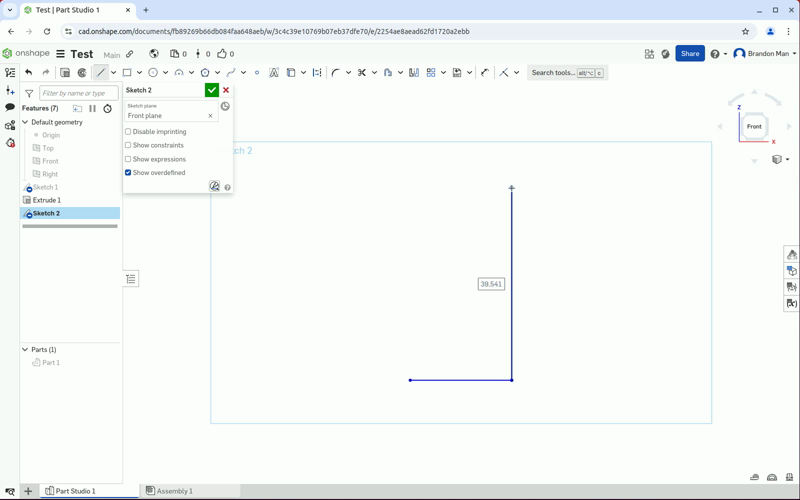
mouse_move(410, 187)
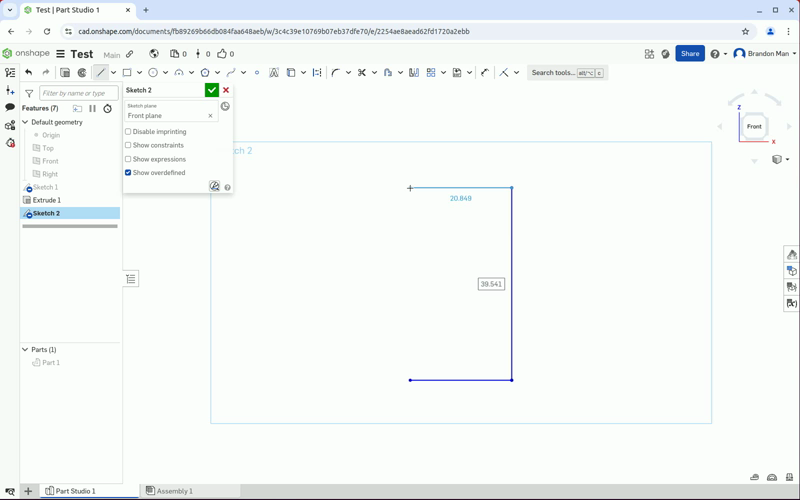
click(410, 187)
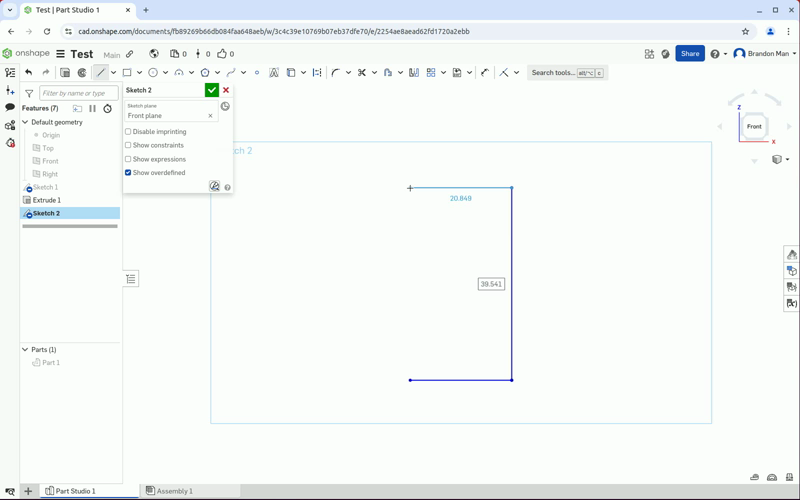
key_up(shift)
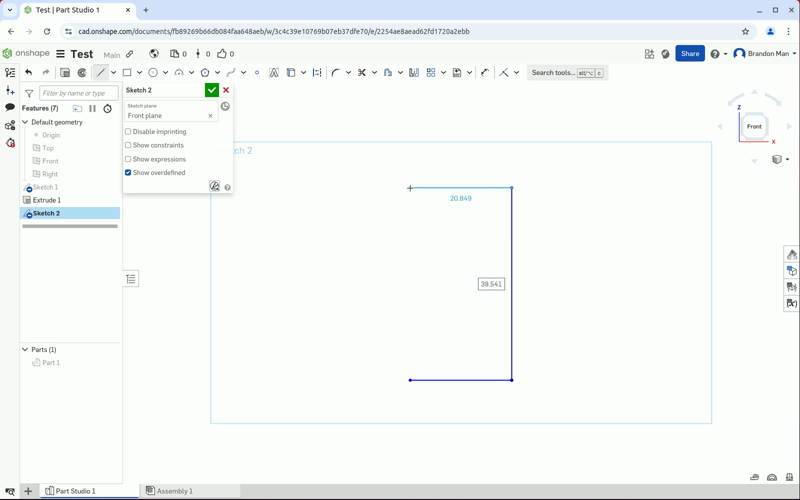
key_down(shift)
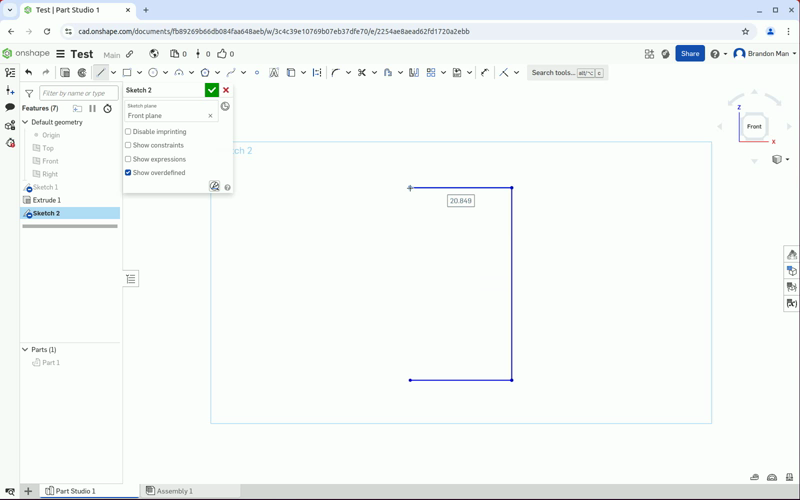
mouse_move(410, 380)
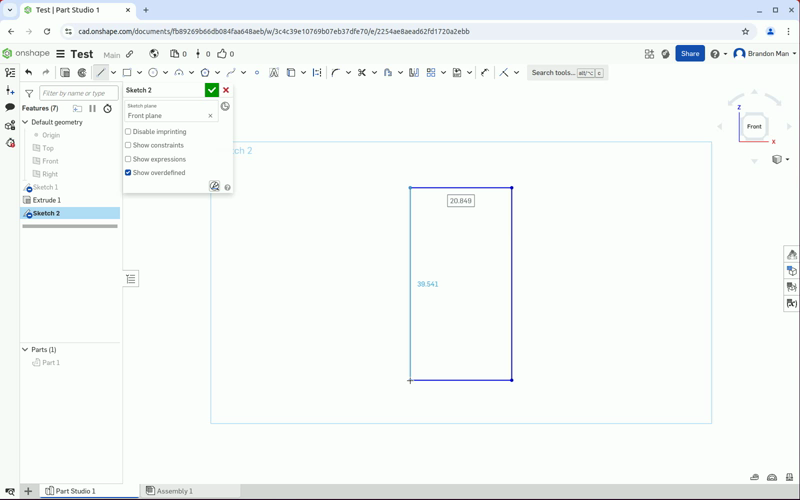
key_up(shift)
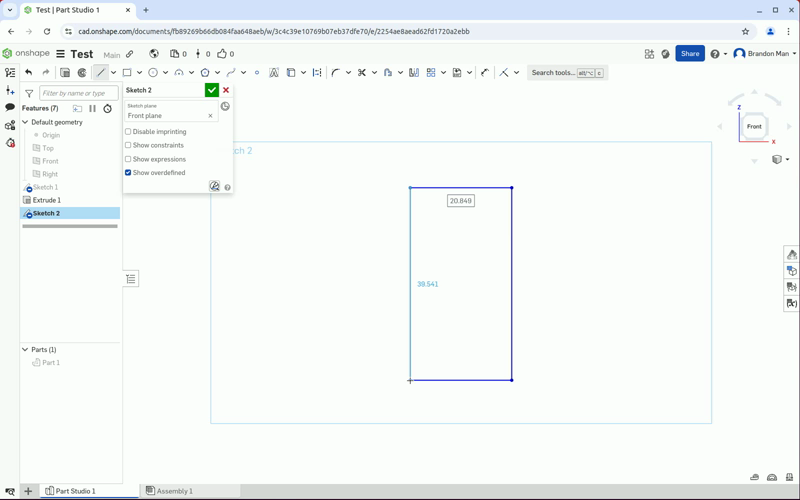
click(410, 380)
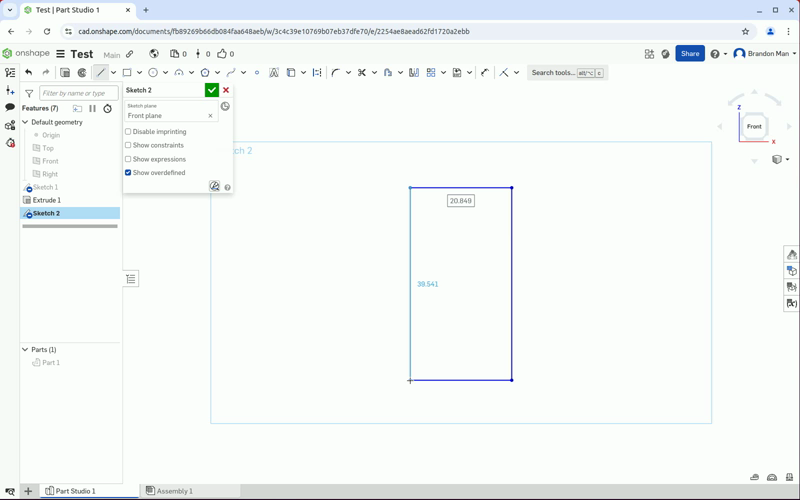
key(esc)
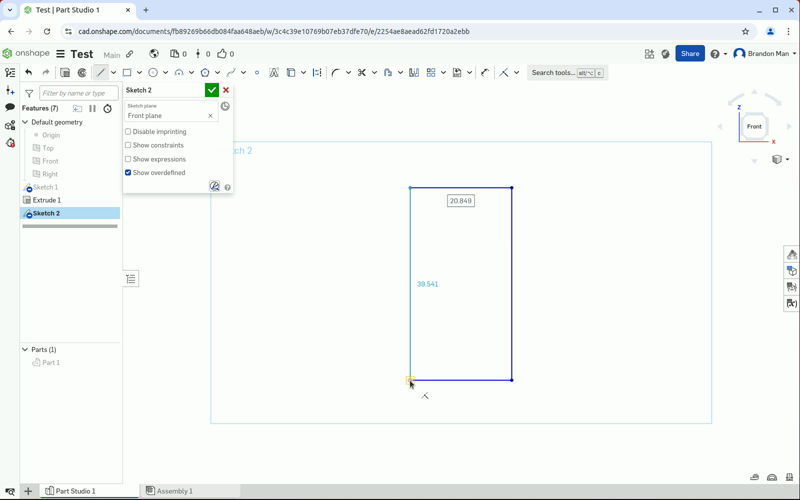
mouse_move(470, 304)
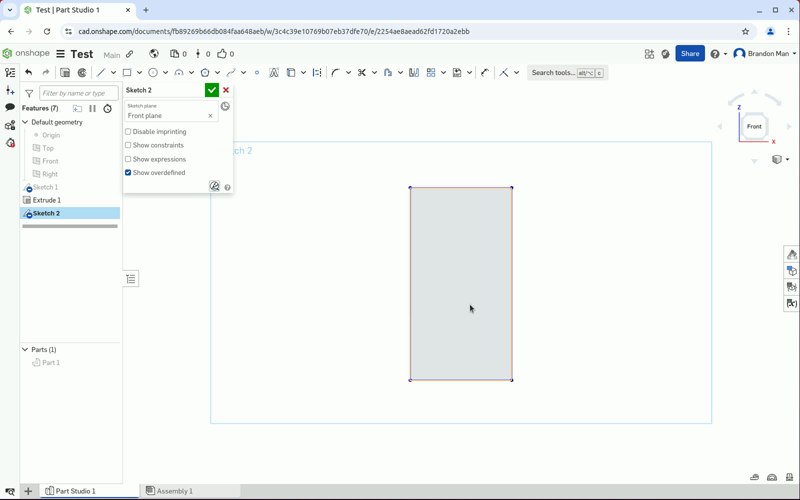
click(470, 304)
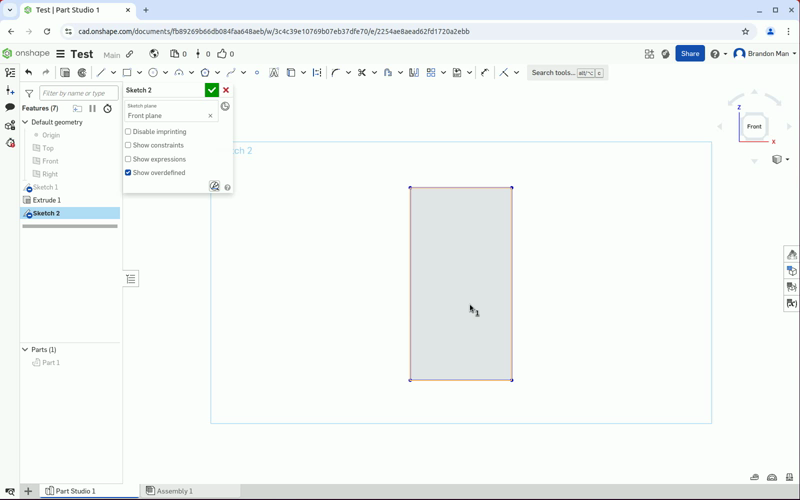
mouse_move(73, 352)
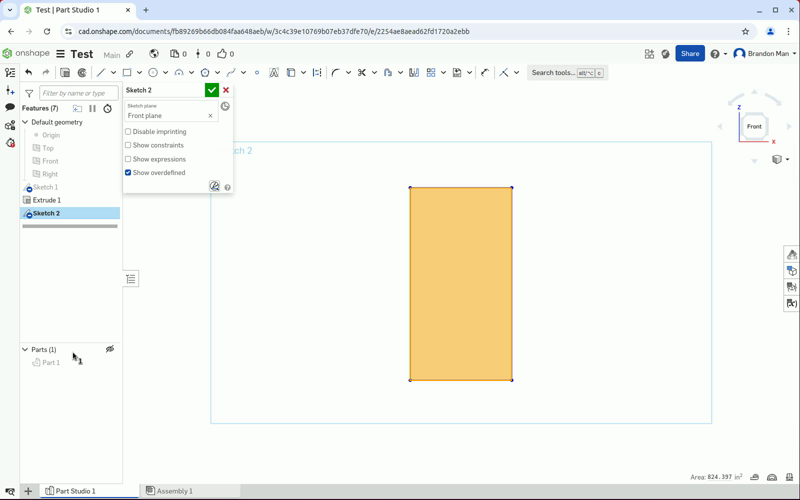
key(shift+y)
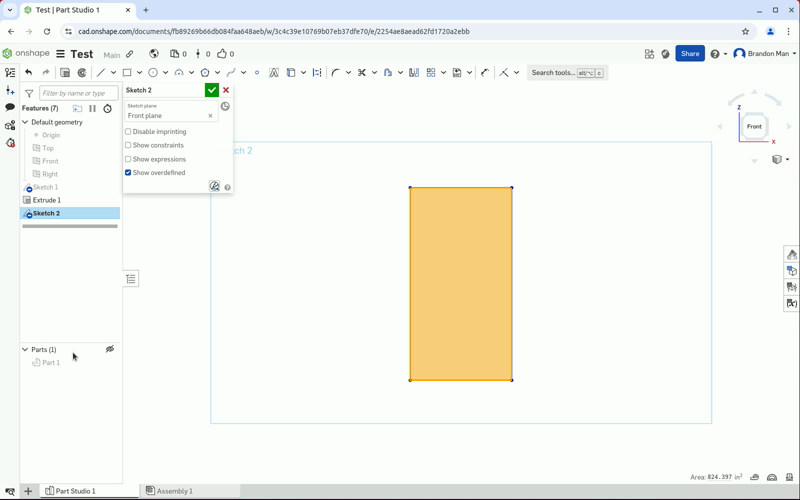
key(shift+e)
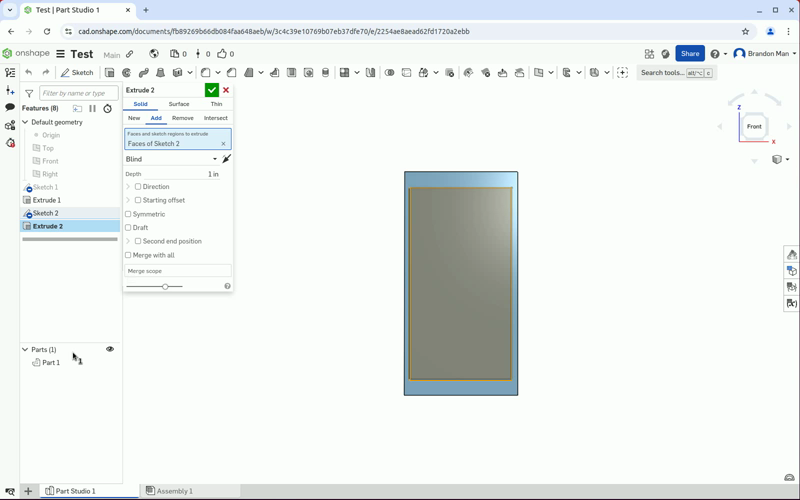
mouse_move(143, 106)
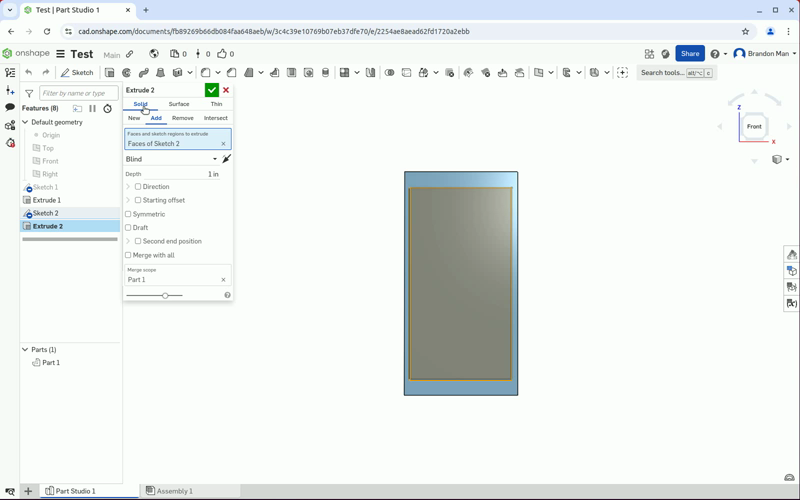
click(143, 106)
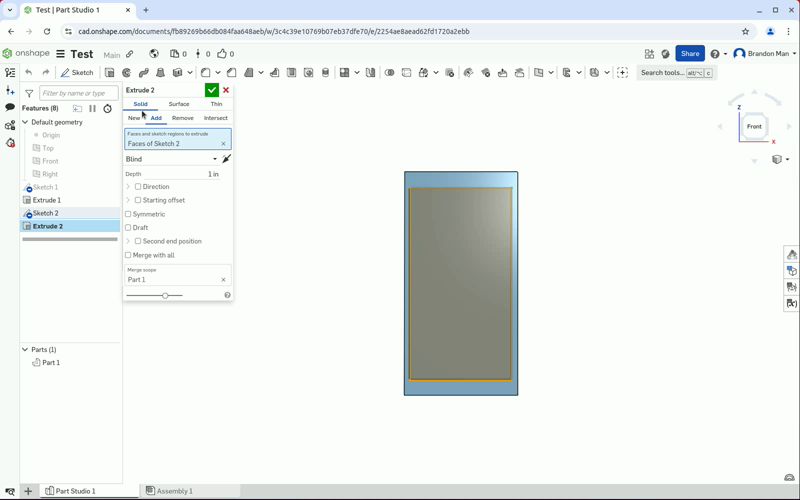
mouse_move(137, 120)
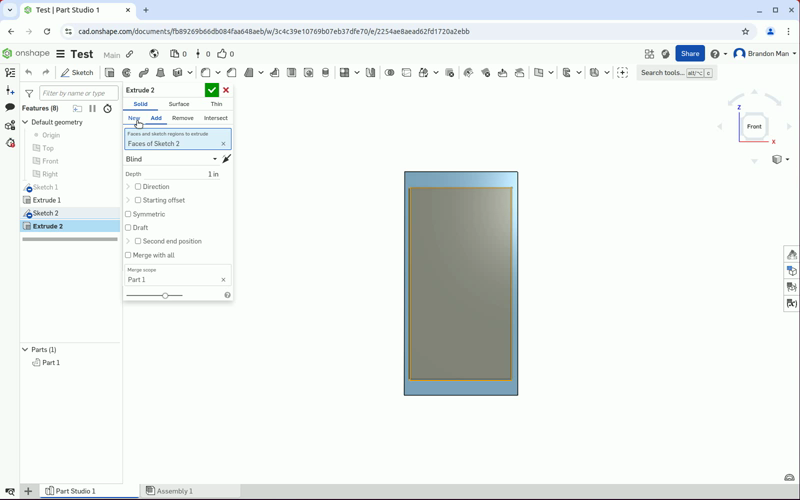
click(137, 120)
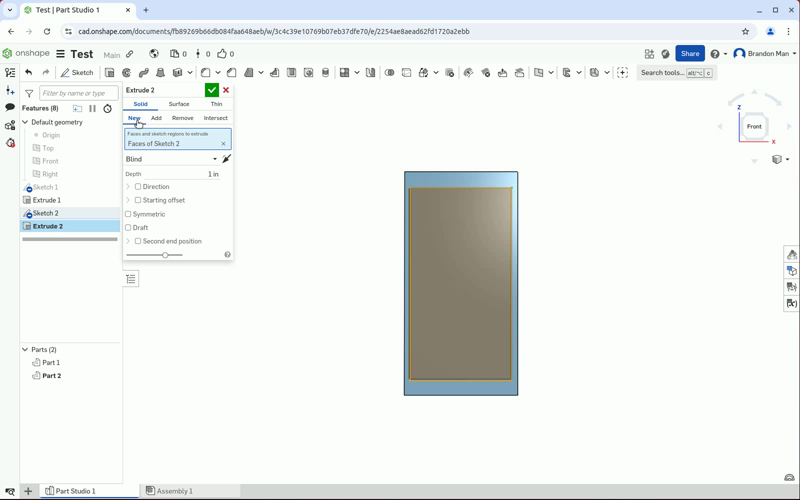
key(tab, 4)
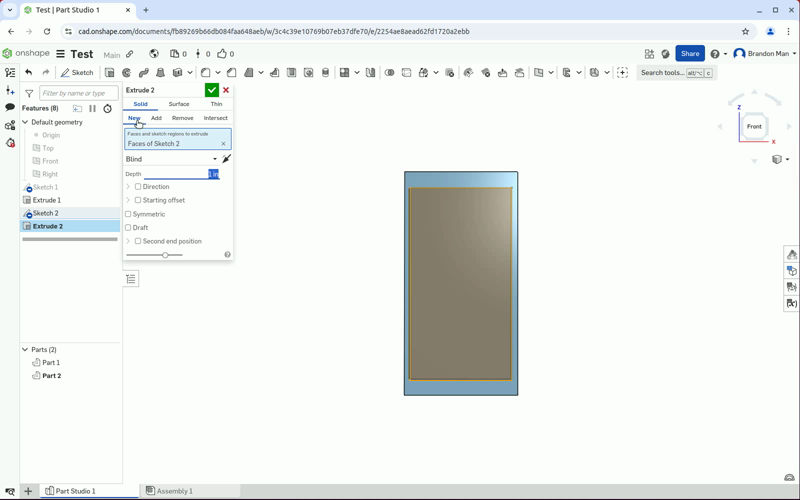
text(1.685)
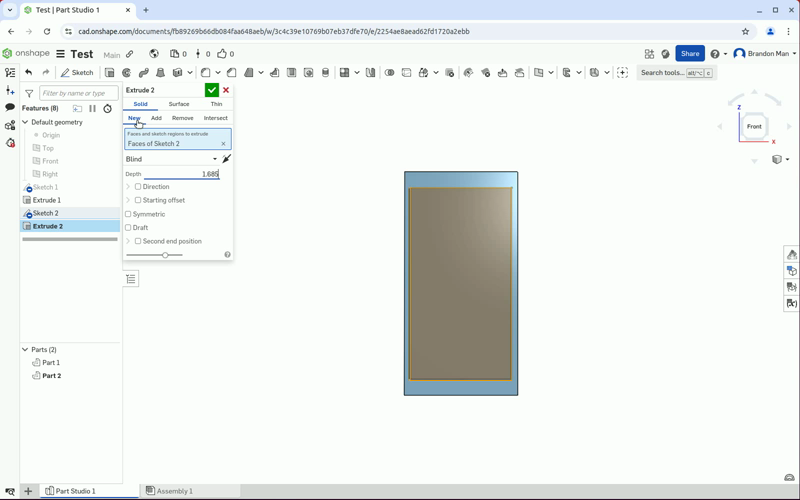
key(enter)
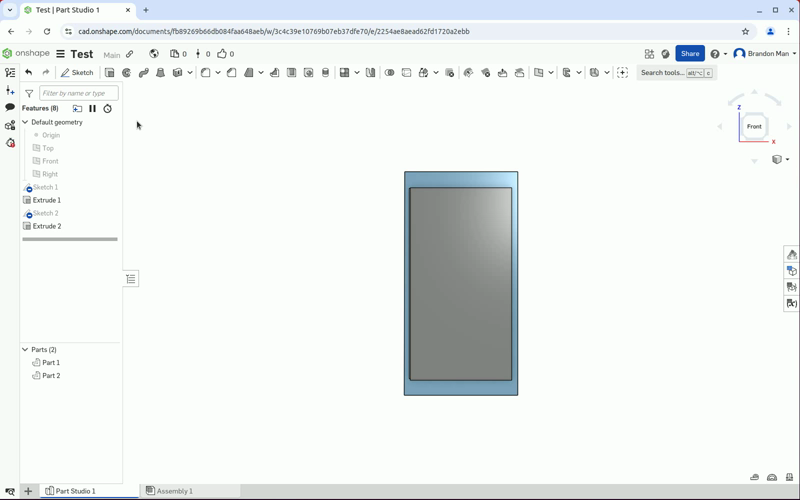
key(shift+h)
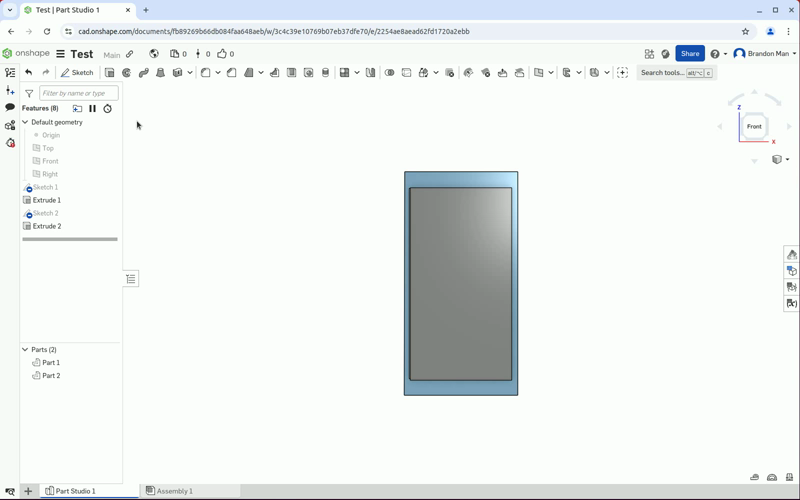
key(shift+h)
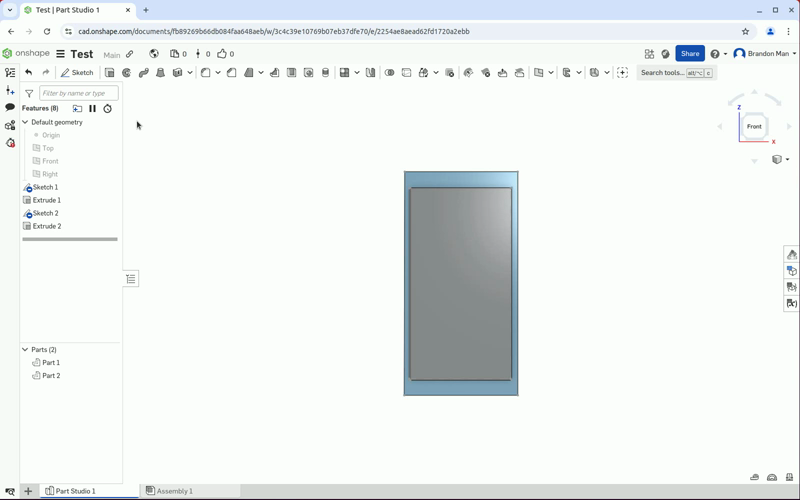
key(shift+7)
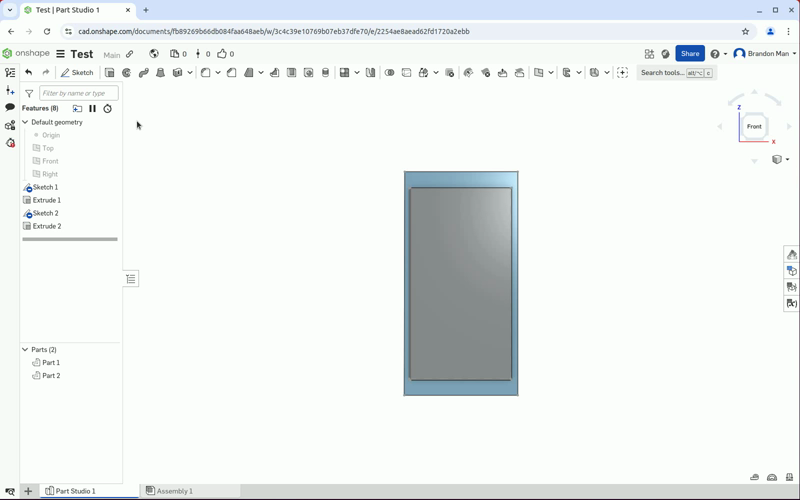
key(left, 2)
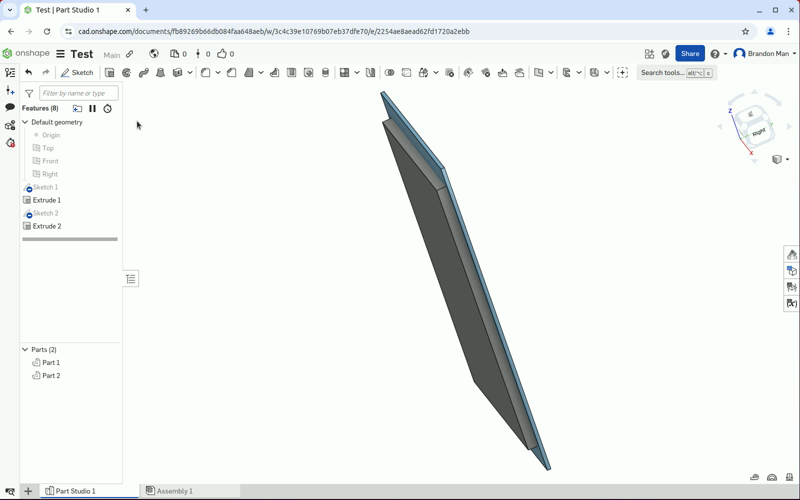
key(down, 2)
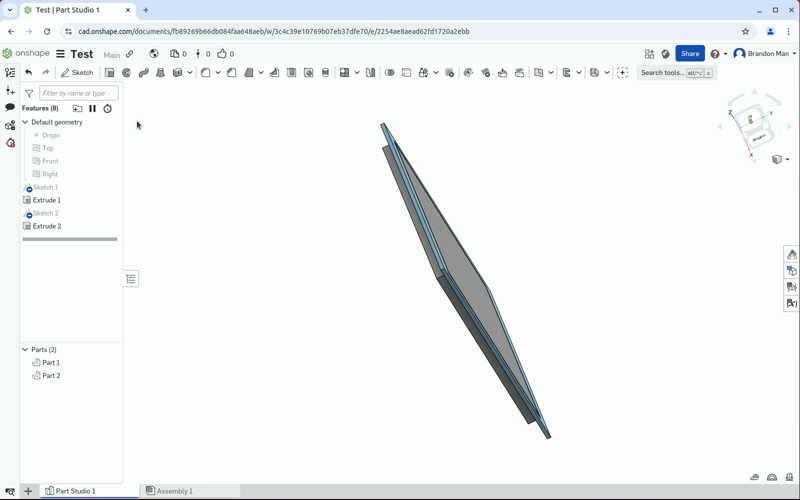
key(up, 2)
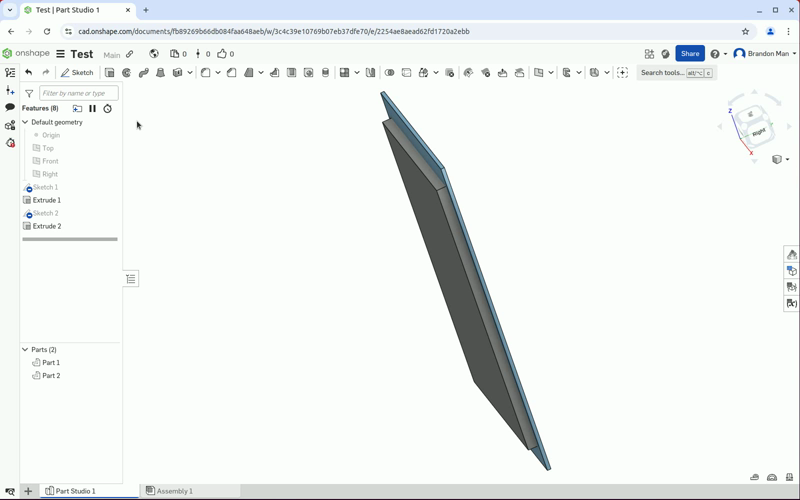
key(right, 2)
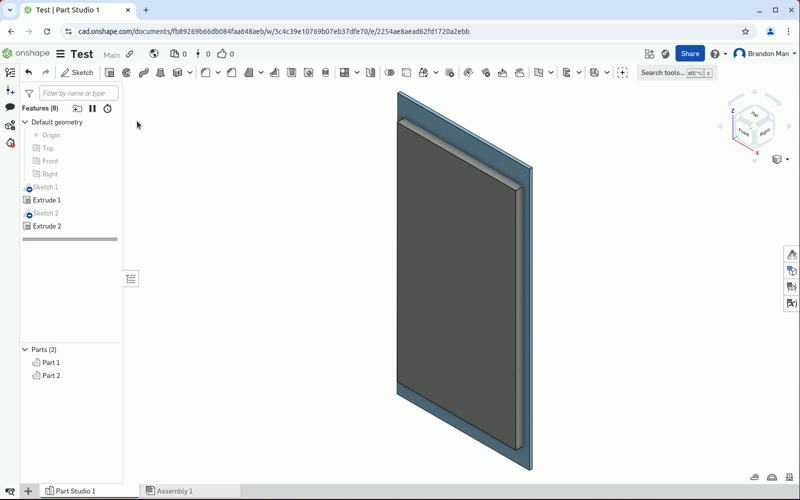
mouse_move(73, 189)
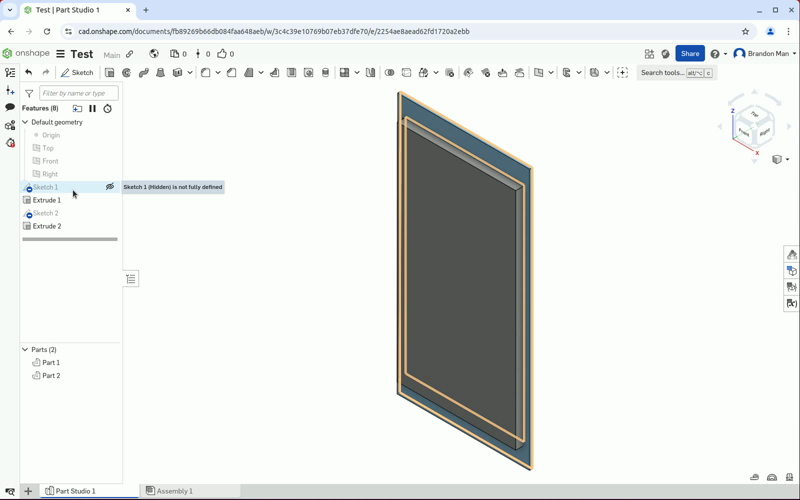
click(73, 189)